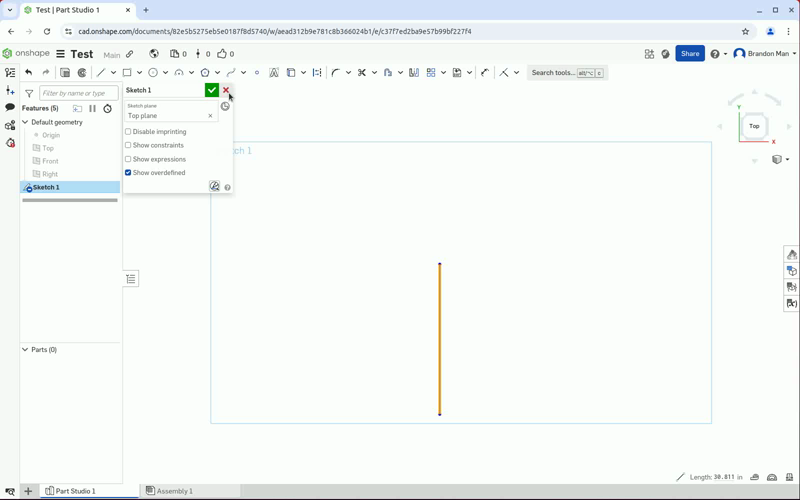
key(shift+h)
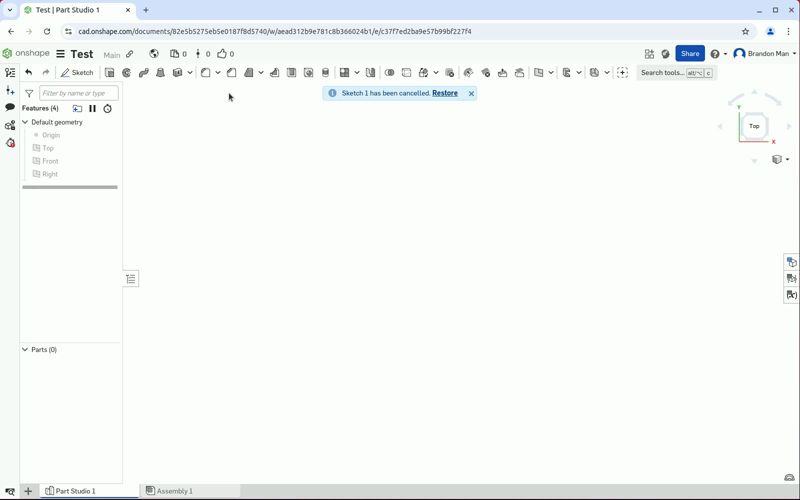
mouse_move(73, 352)
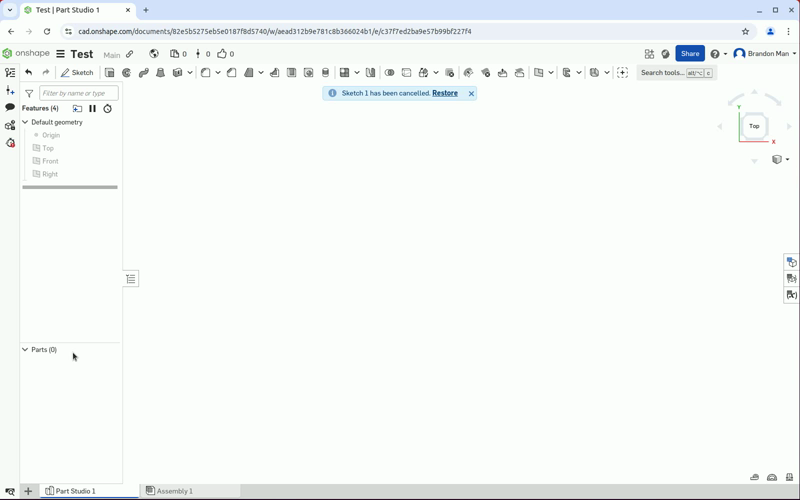
key(y)
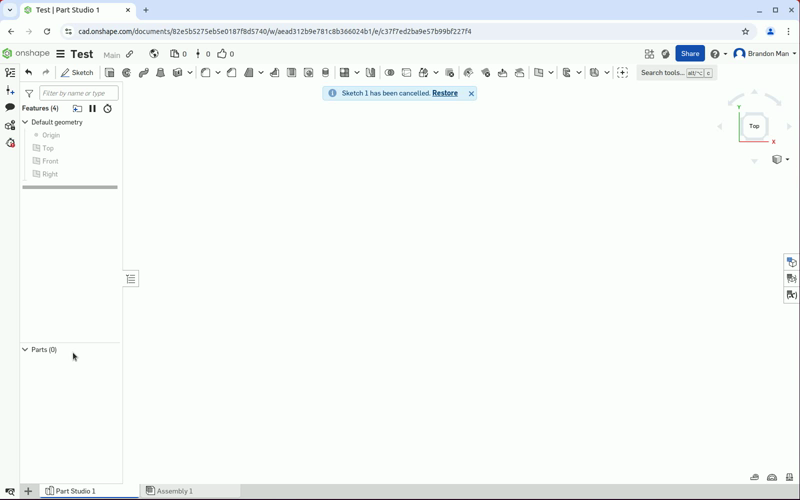
key(shift+p)
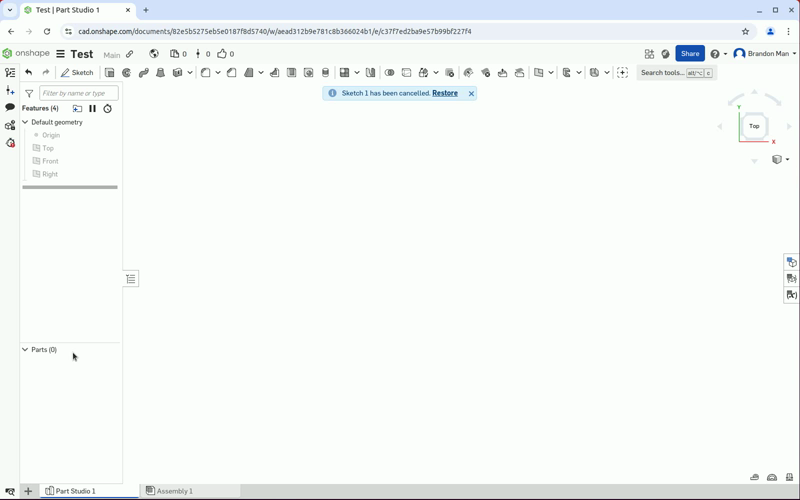
key(space)
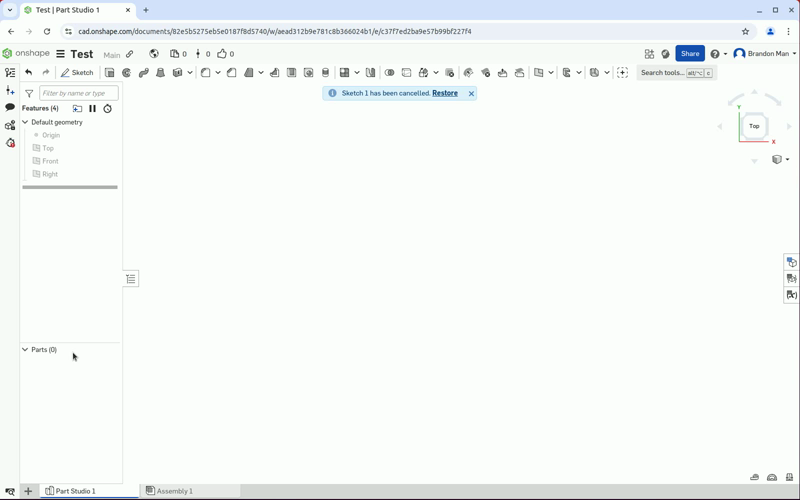
key_down(shift)
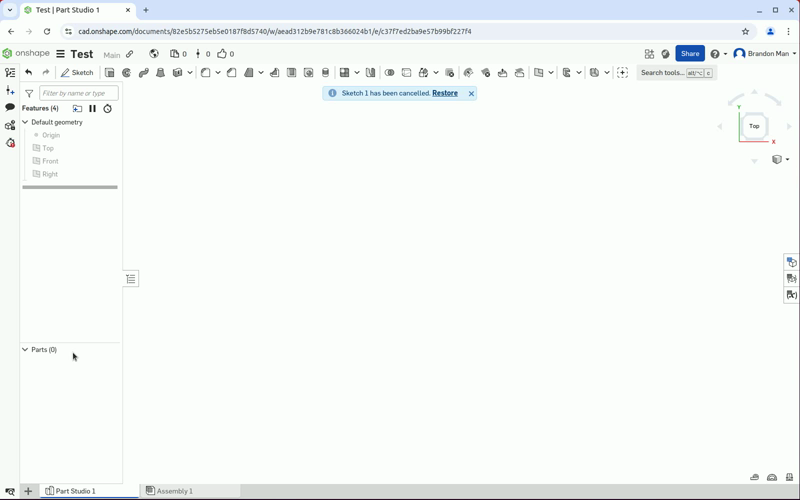
key(up)
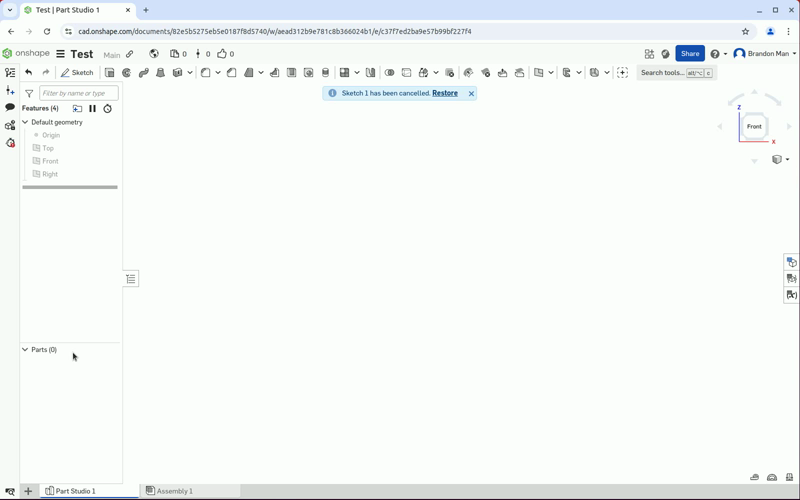
key_up(shift)
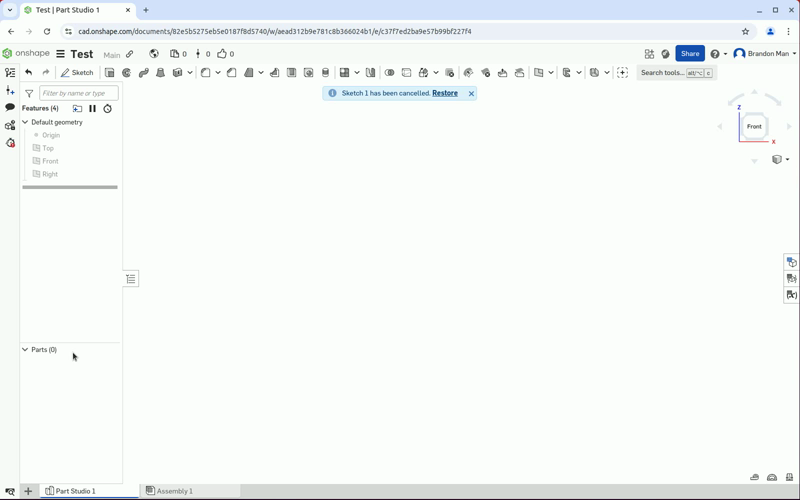
mouse_move(73, 352)
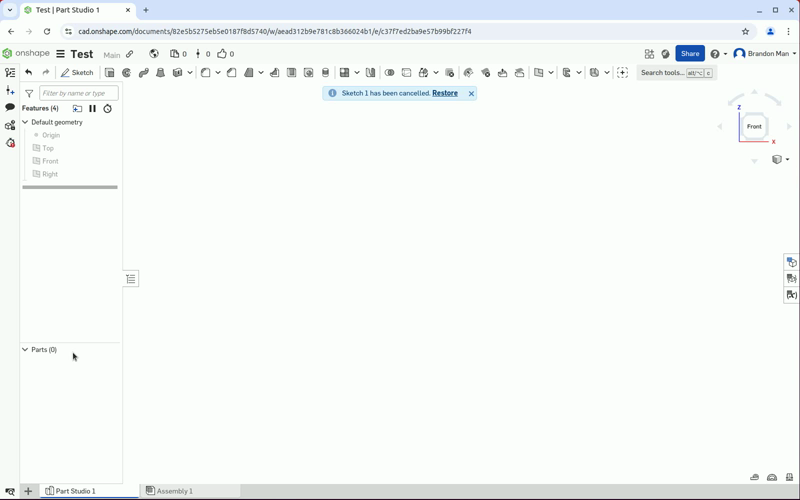
key(shift+y)
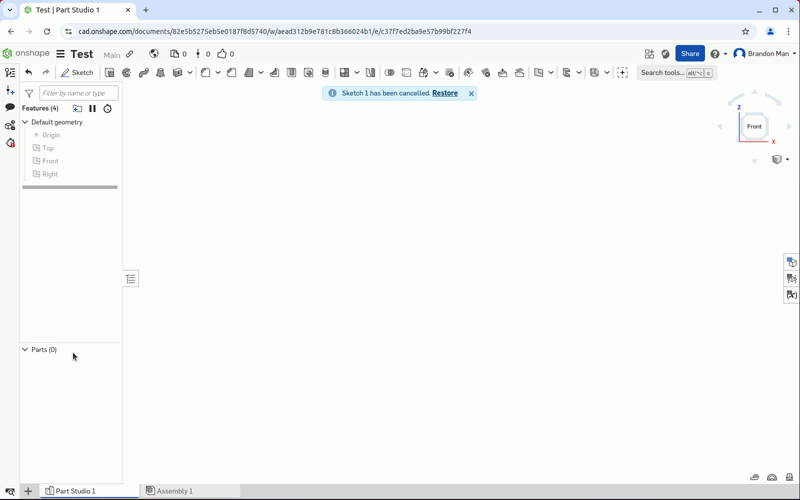
key(shift+s)
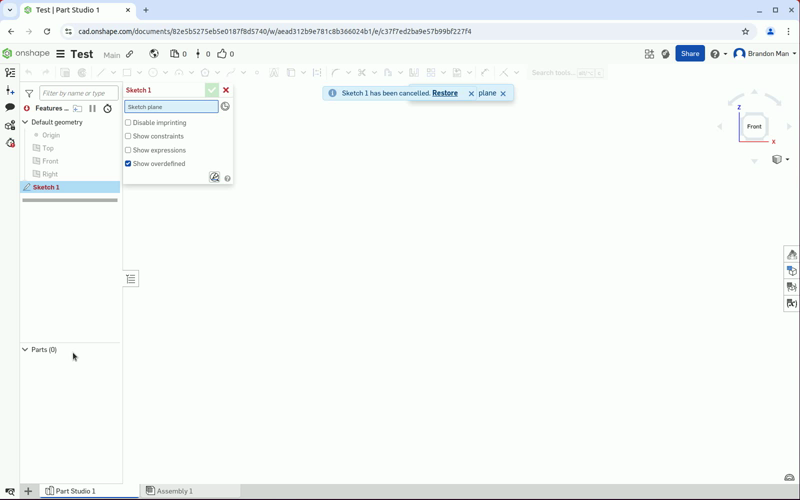
mouse_move(73, 163)
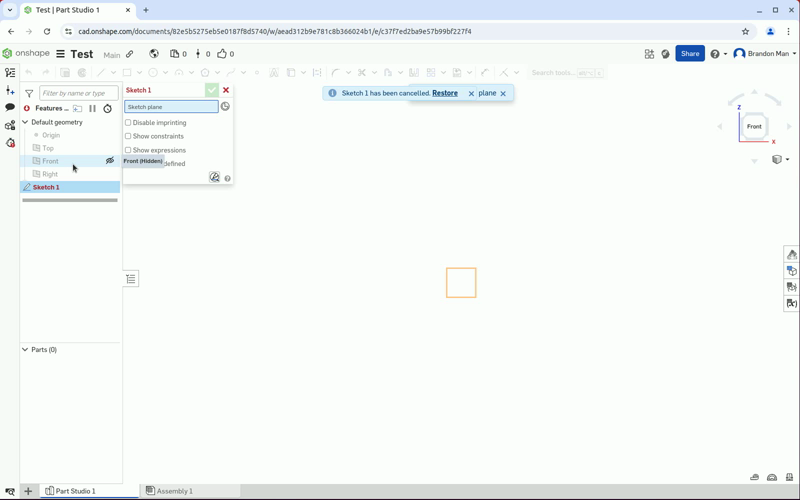
click(73, 163)
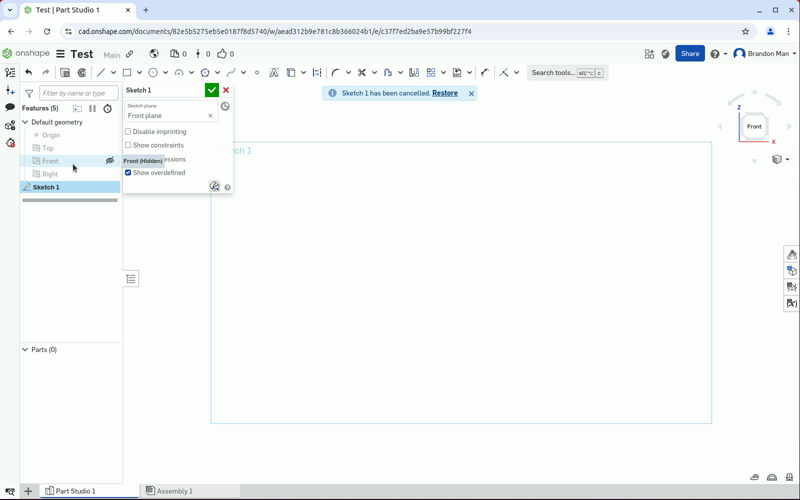
mouse_move(73, 352)
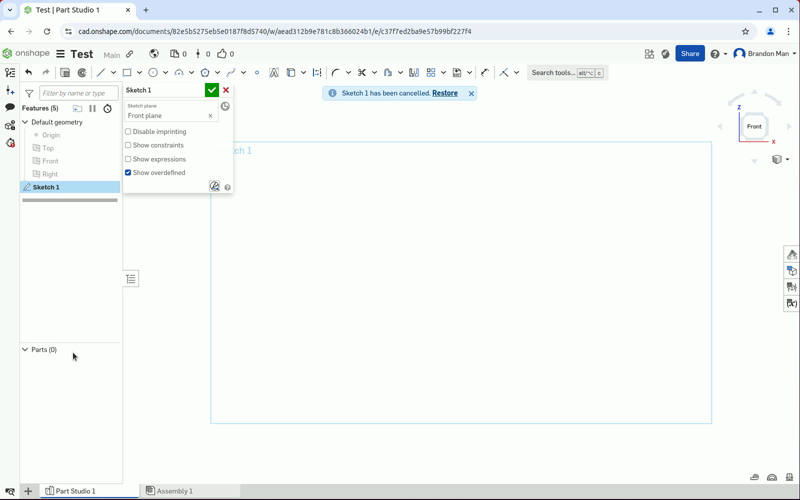
key(y)
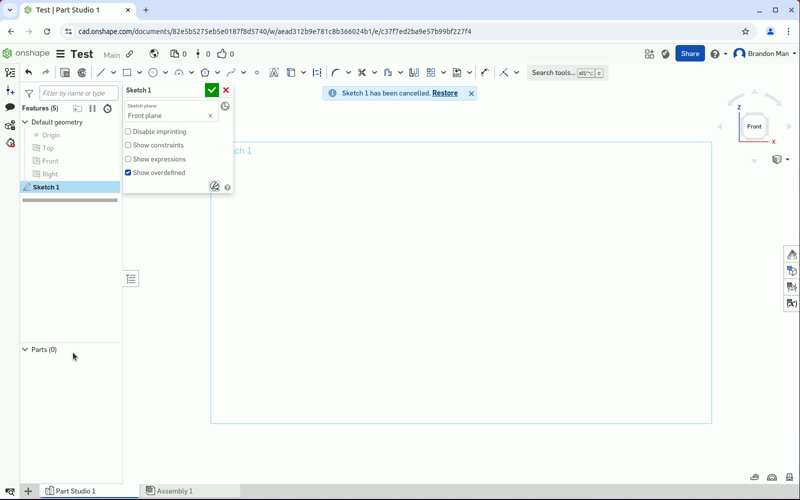
key(l)
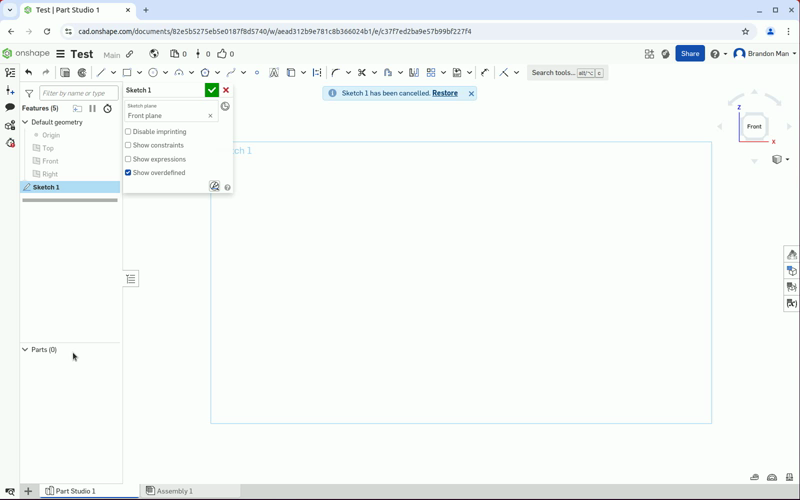
key_down(shift)
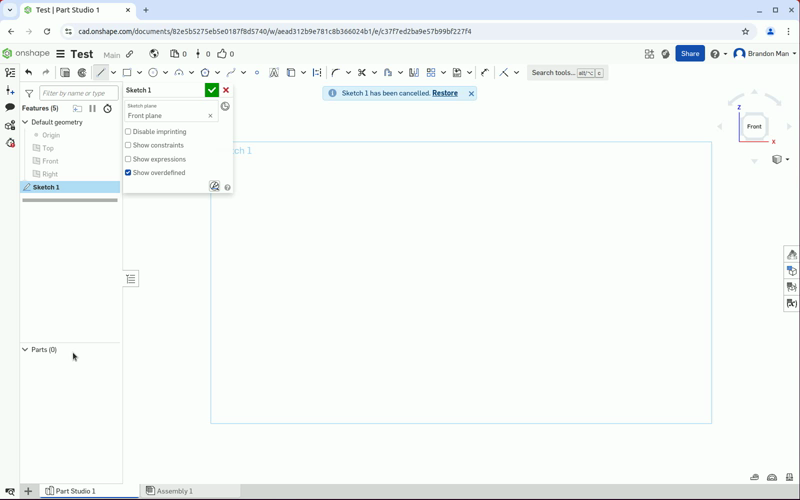
mouse_move(385, 320)
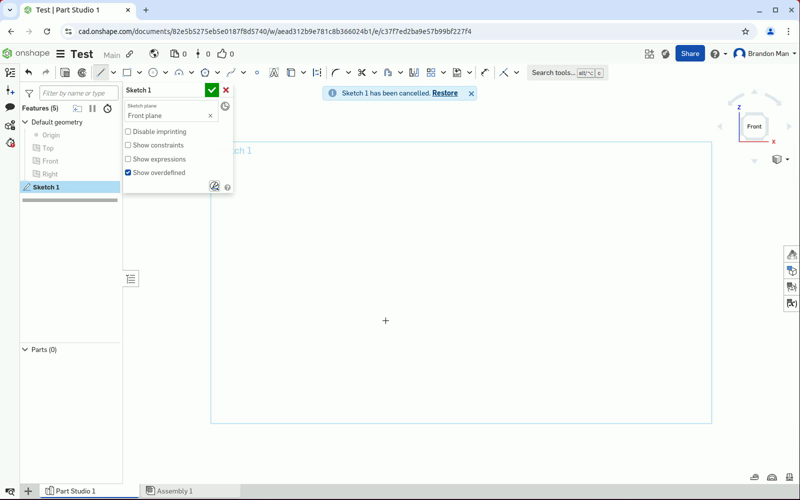
click(385, 320)
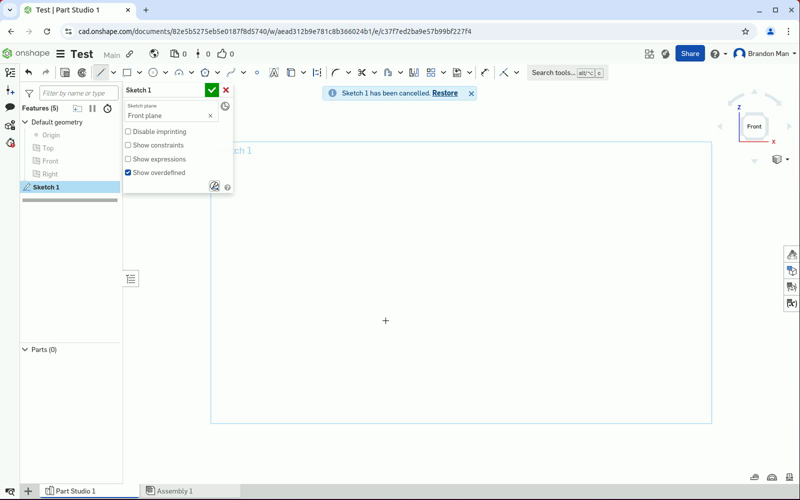
key_up(shift)
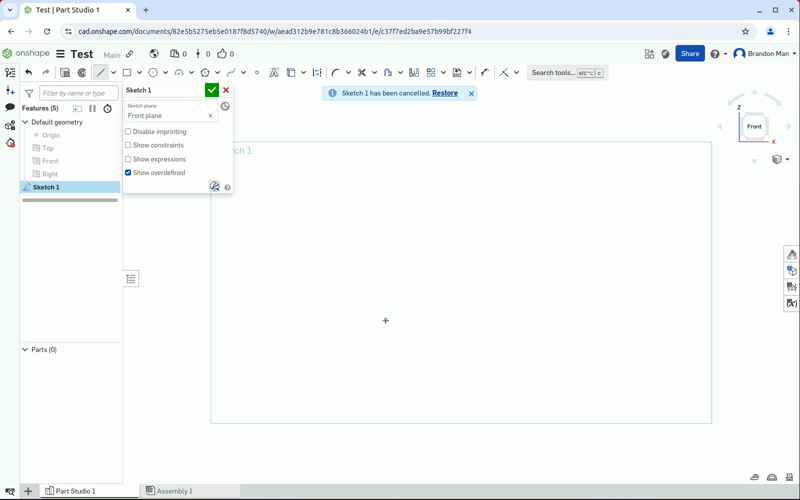
key_down(shift)
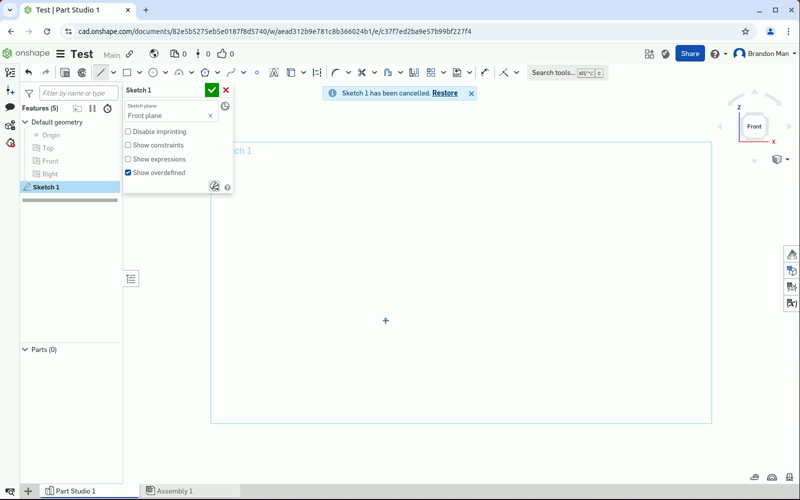
mouse_move(535, 320)
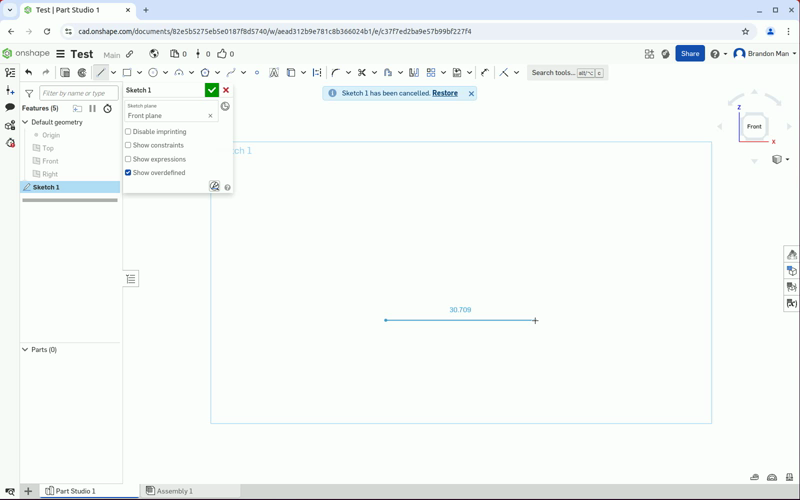
click(535, 320)
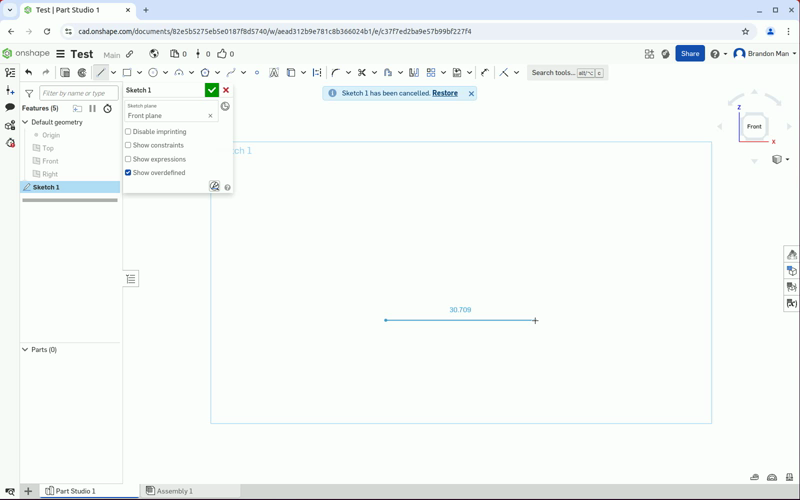
key_up(shift)
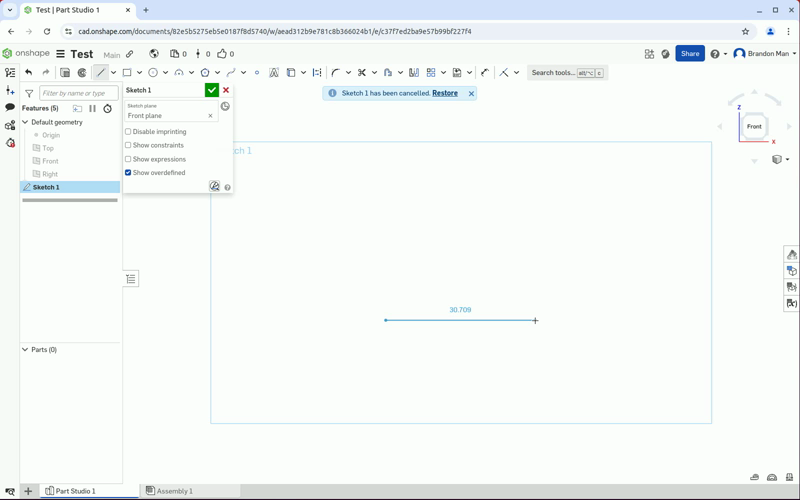
key(esc)
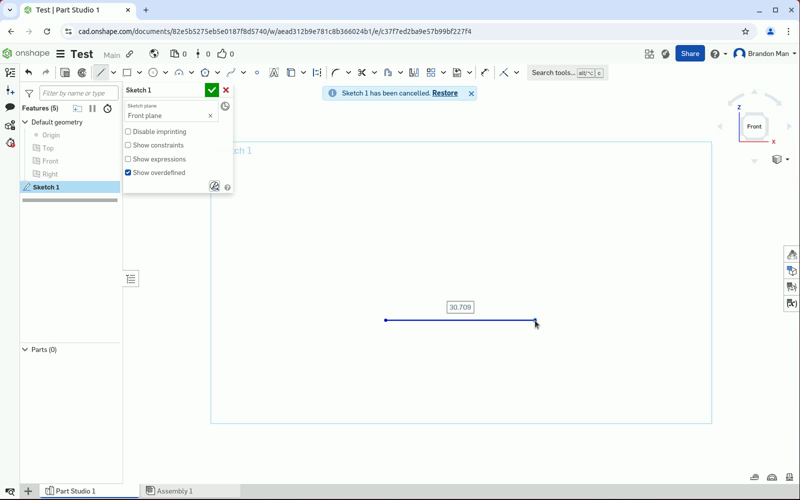
key(a)
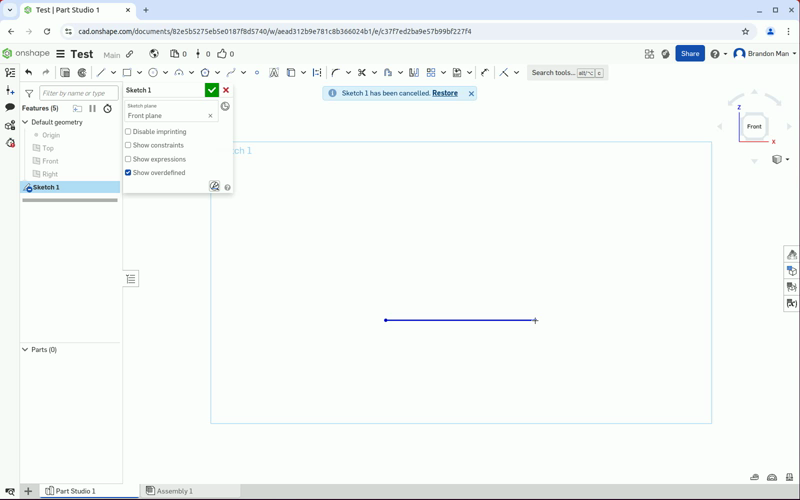
mouse_move(535, 320)
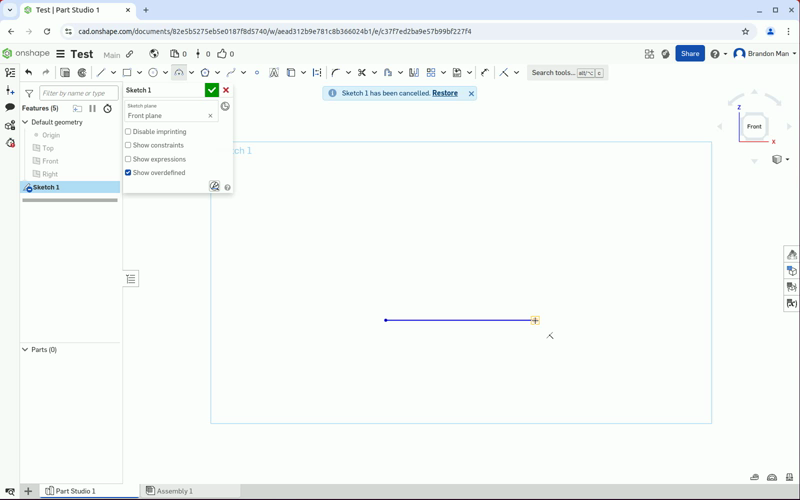
click(535, 320)
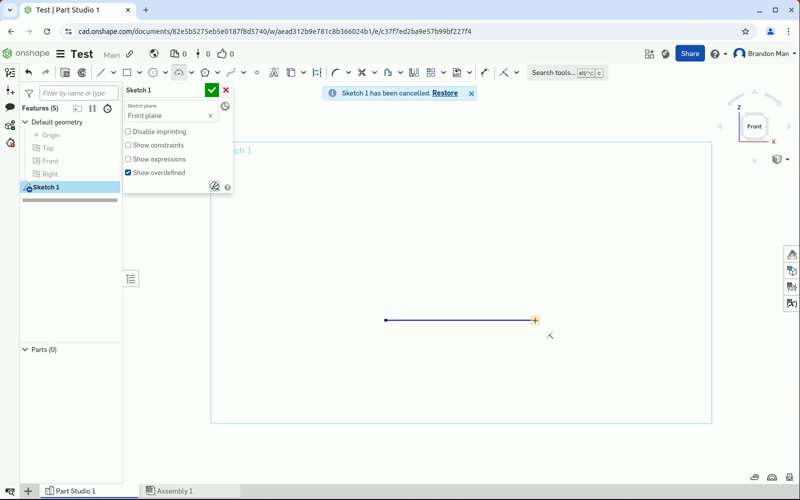
key_down(shift)
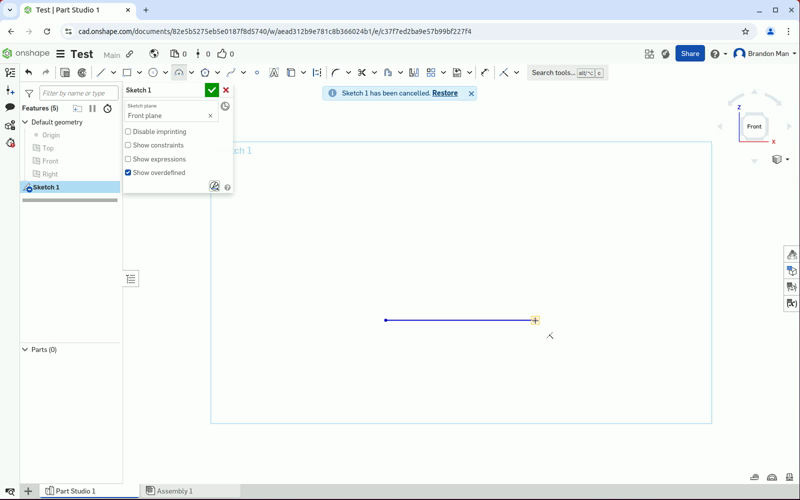
mouse_move(535, 245)
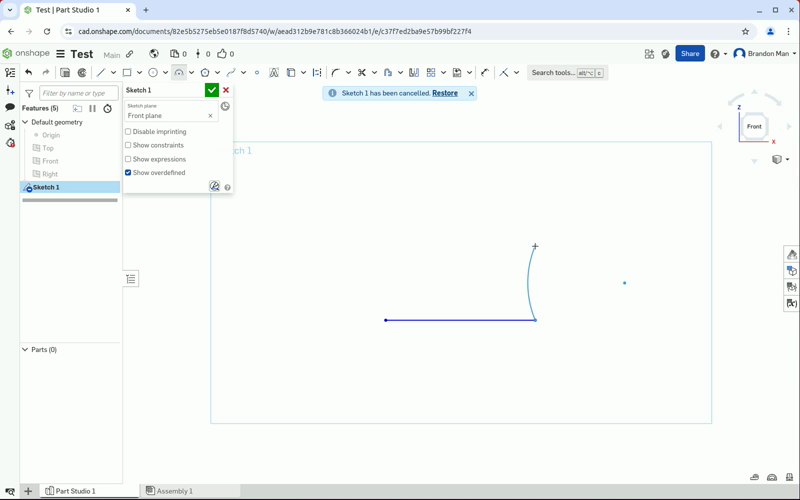
click(535, 245)
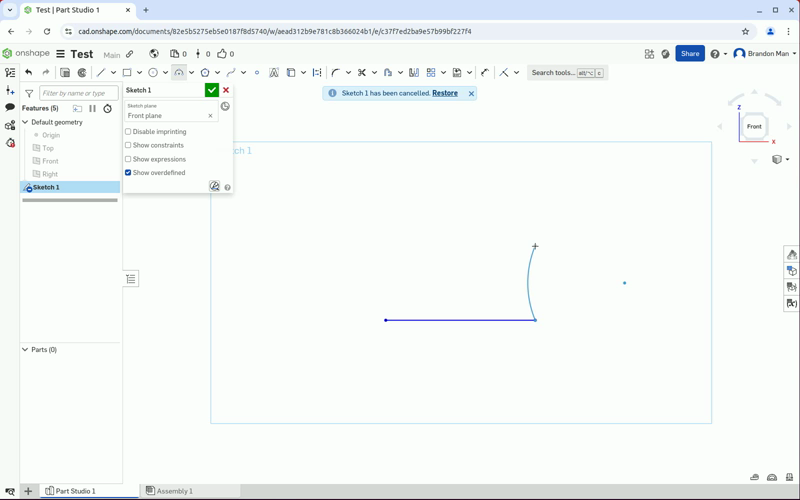
mouse_move(572, 283)
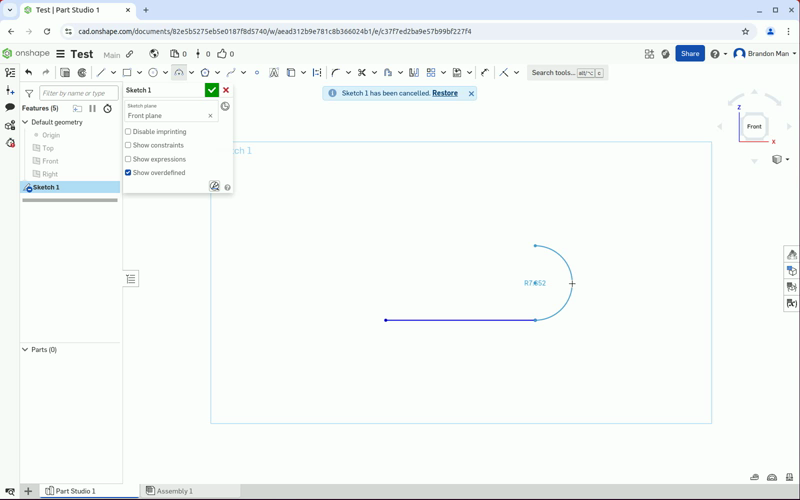
click(572, 283)
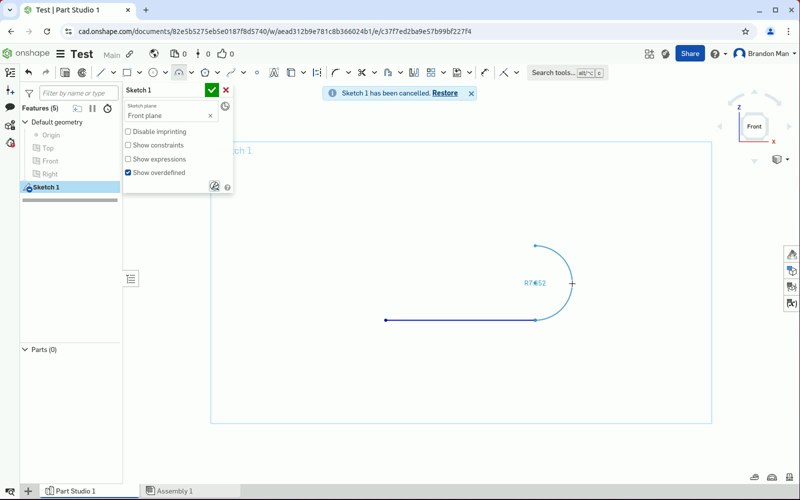
key_up(shift)
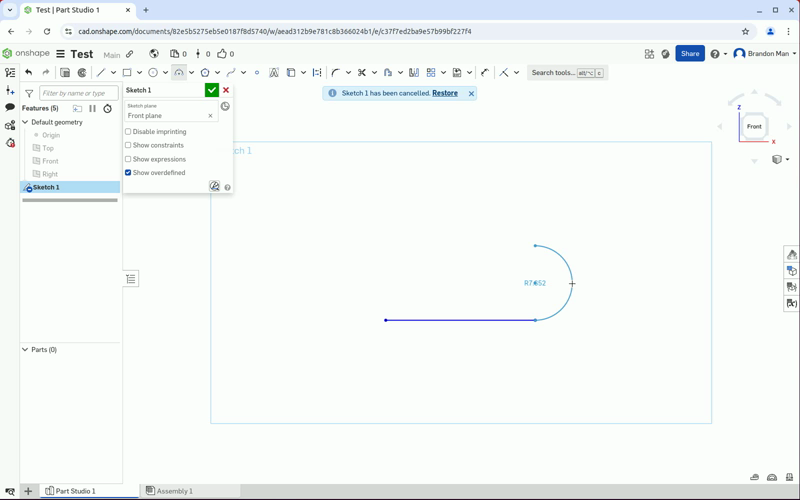
key(esc)
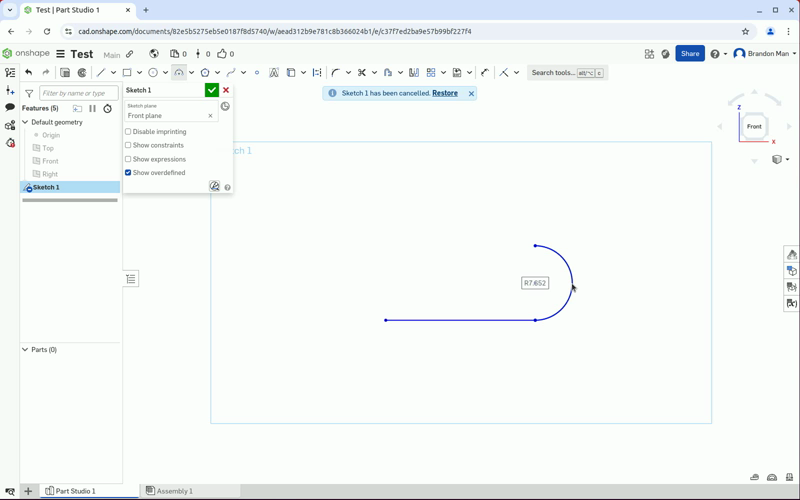
key(l)
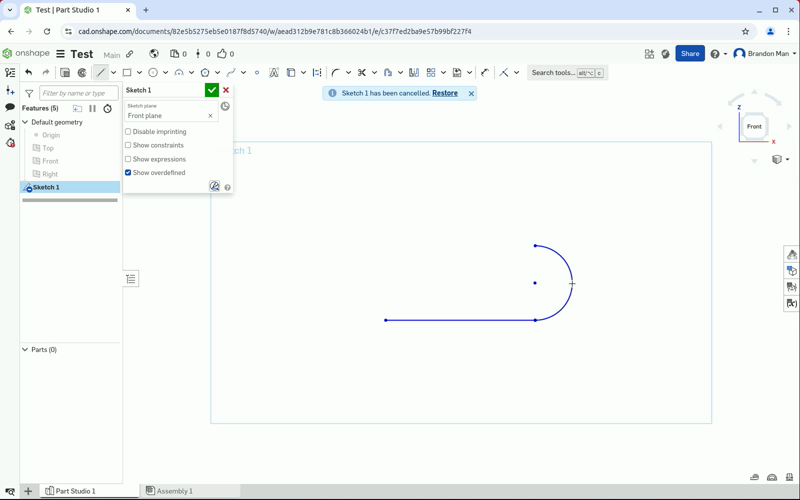
mouse_move(535, 245)
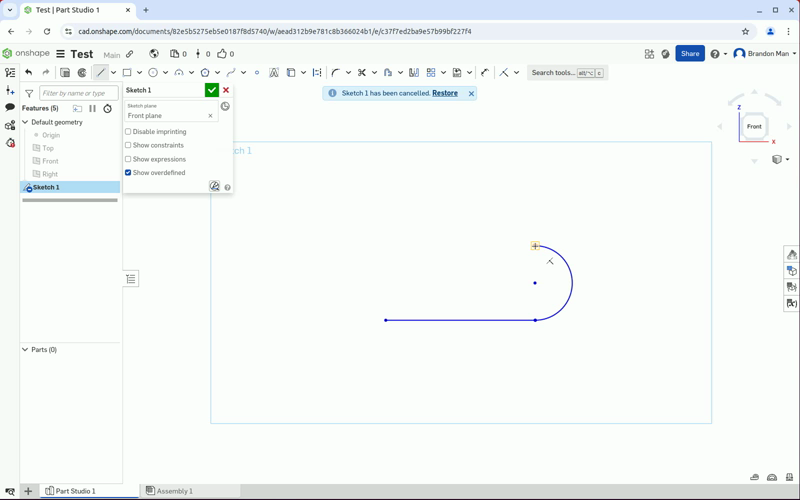
click(535, 245)
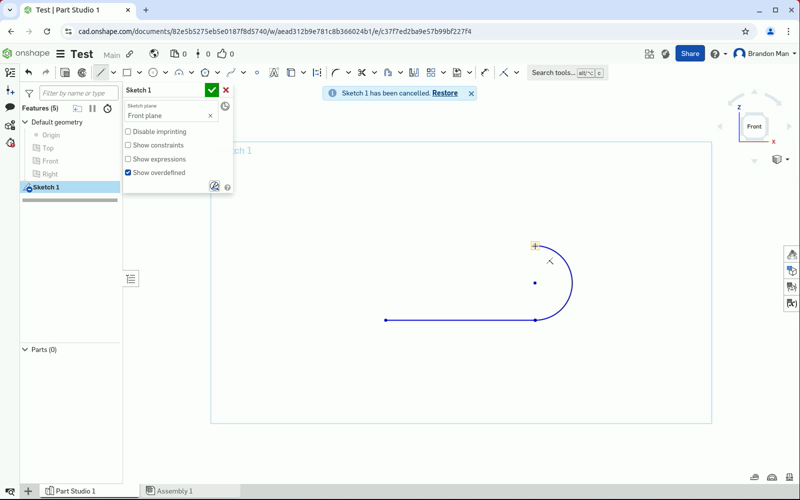
key_down(shift)
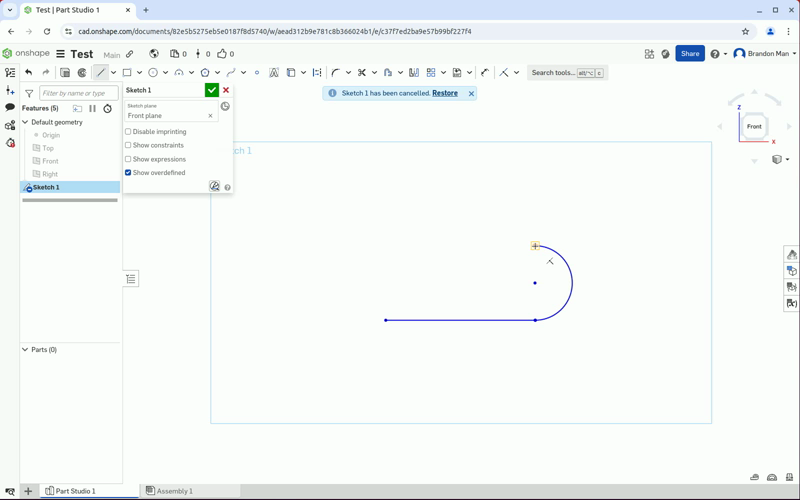
mouse_move(385, 245)
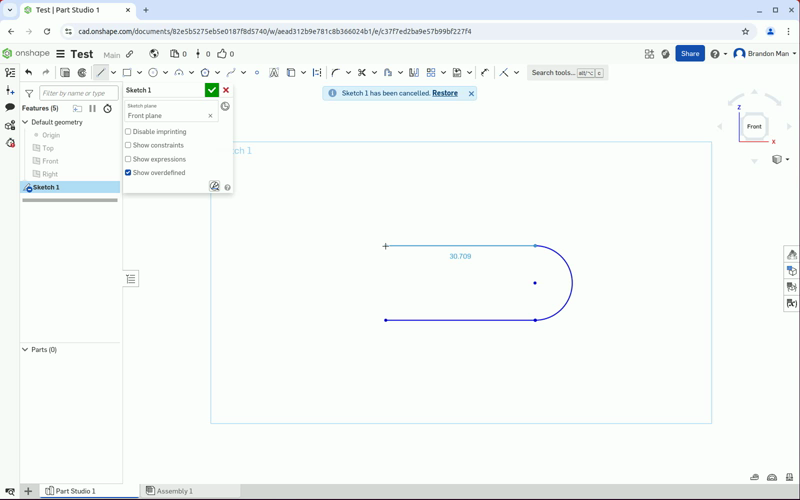
click(385, 245)
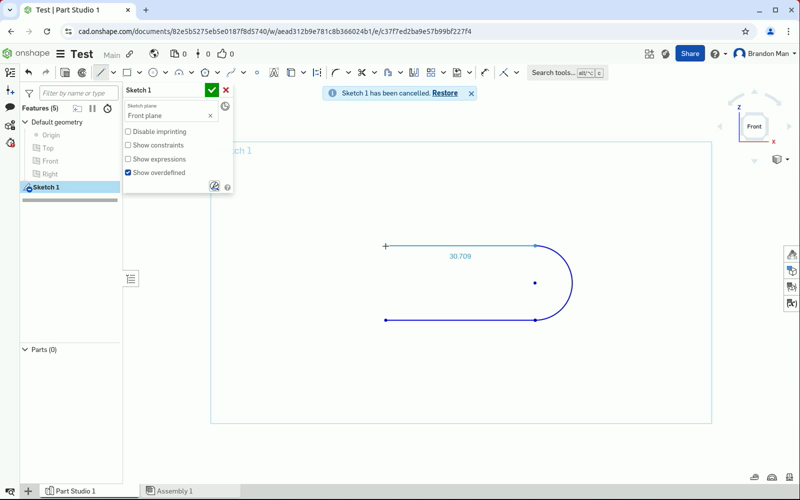
key_up(shift)
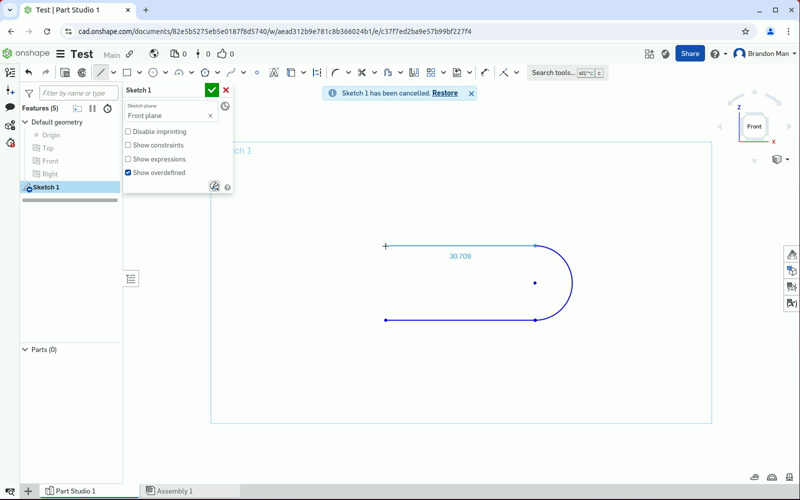
key(esc)
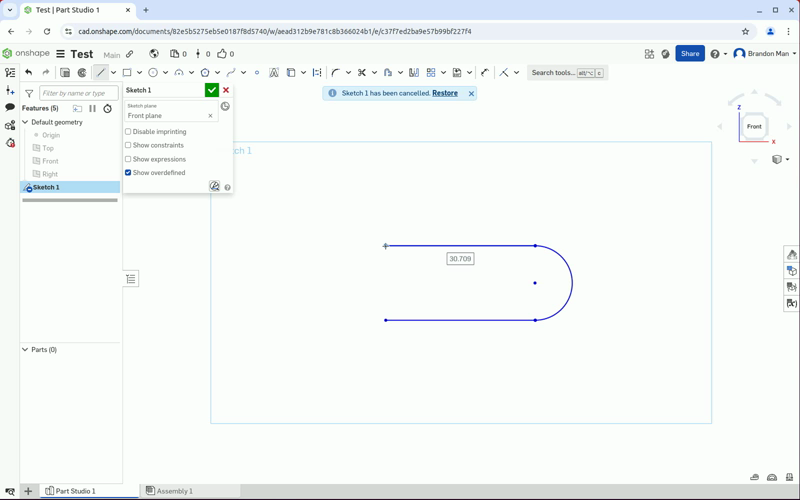
key(a)
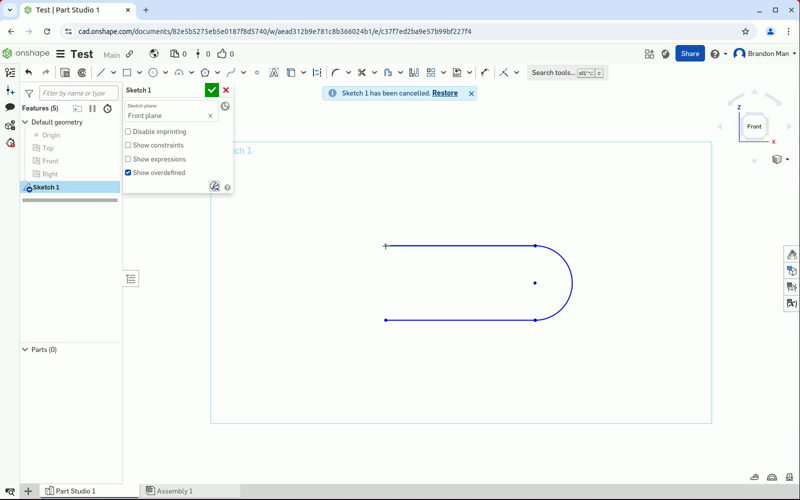
mouse_move(385, 245)
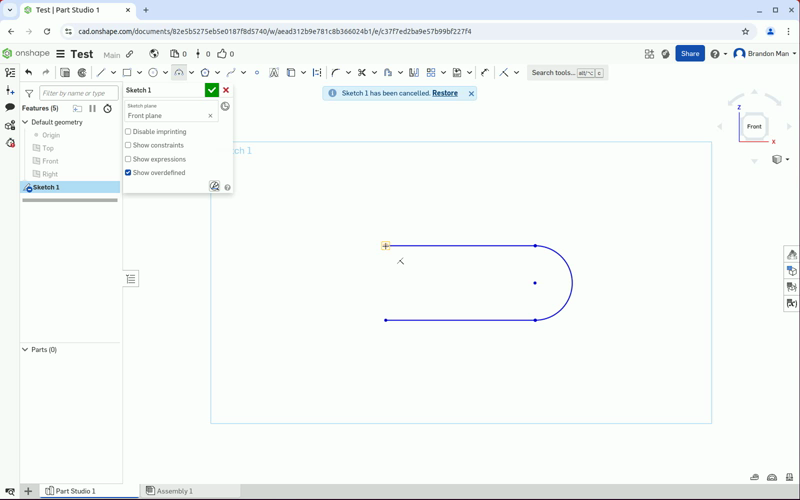
click(385, 245)
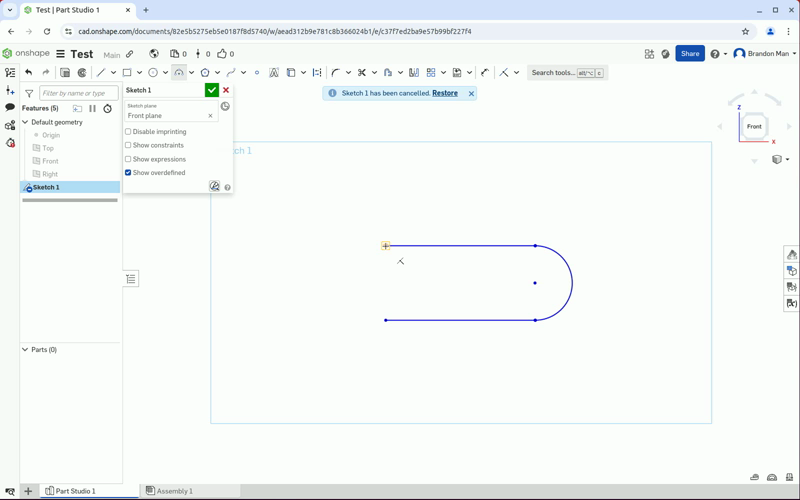
mouse_move(385, 320)
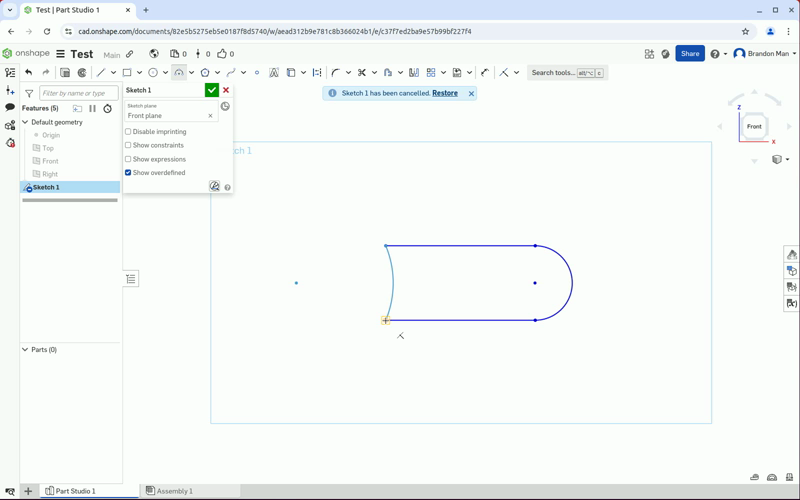
click(385, 320)
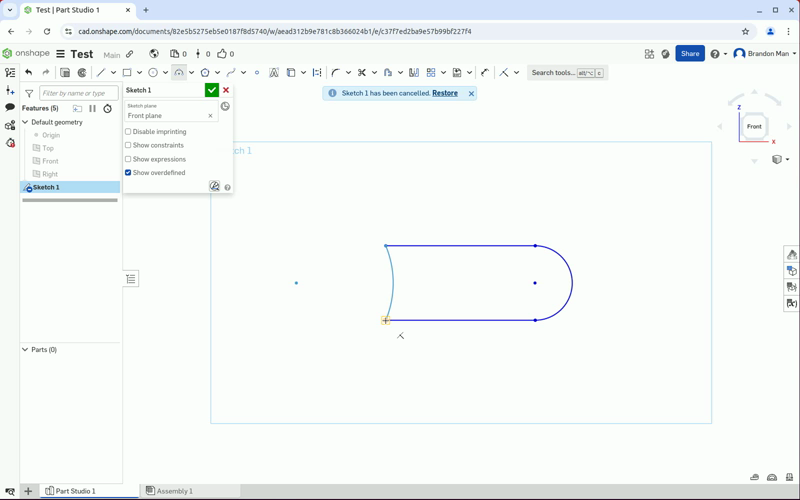
key_down(shift)
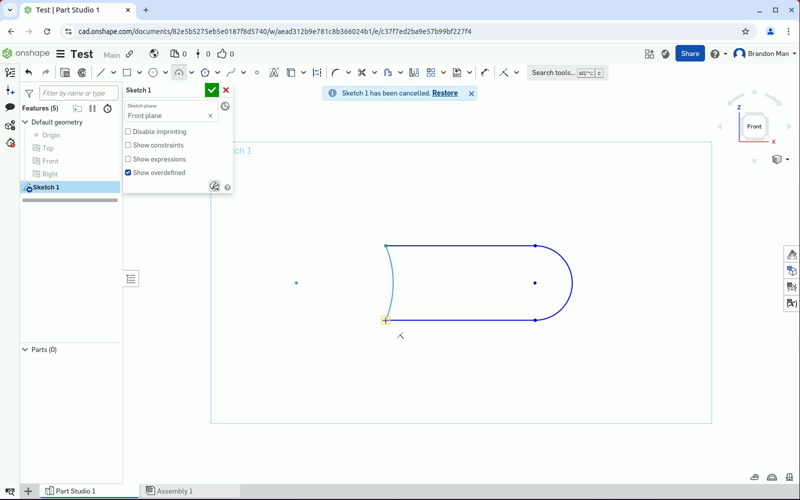
mouse_move(348, 283)
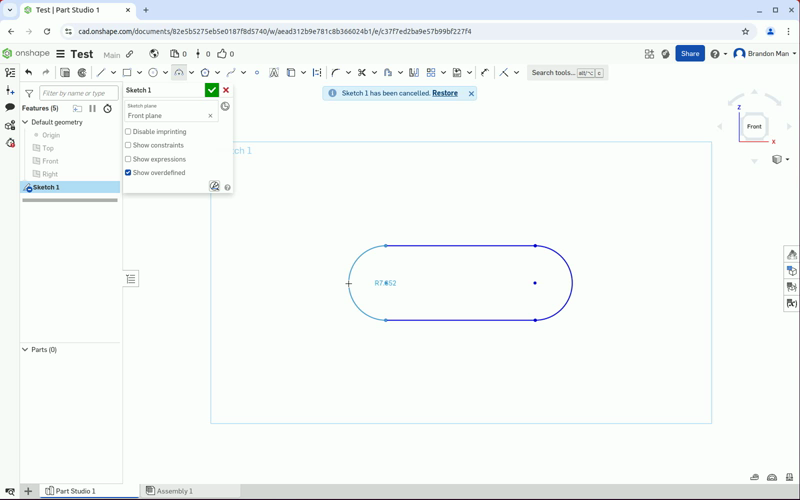
click(348, 283)
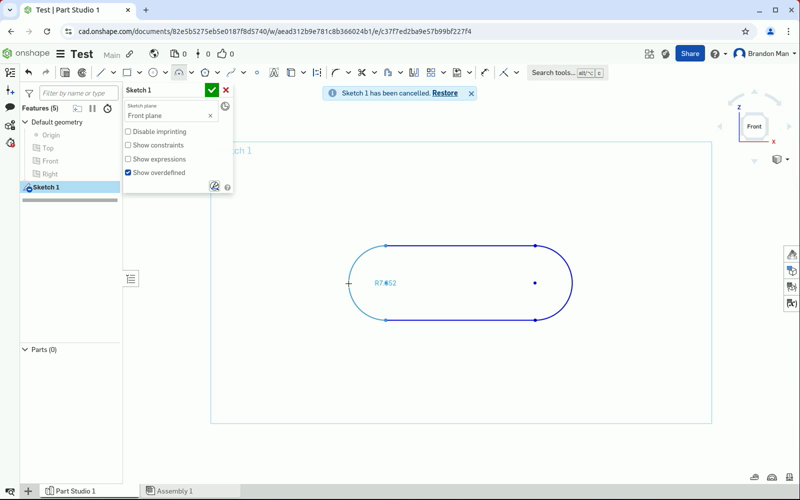
key_up(shift)
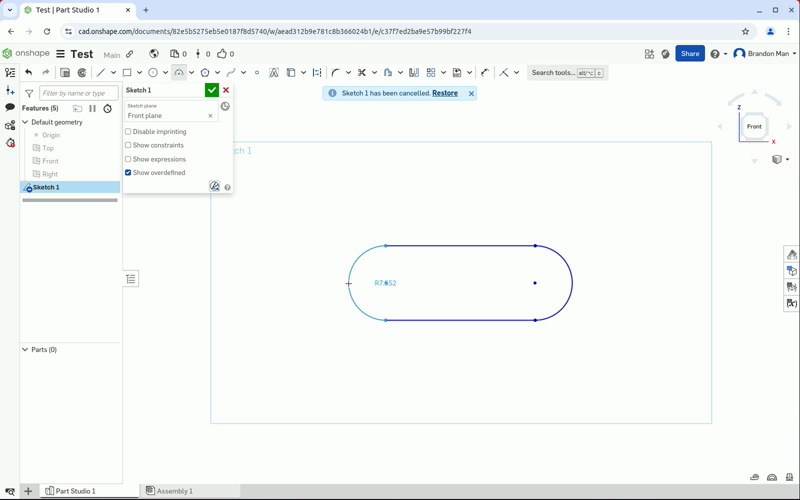
key(esc)
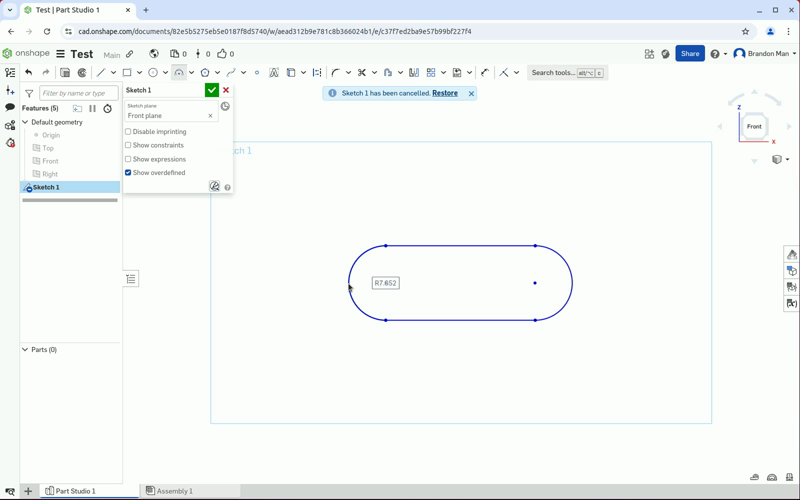
mouse_move(479, 267)
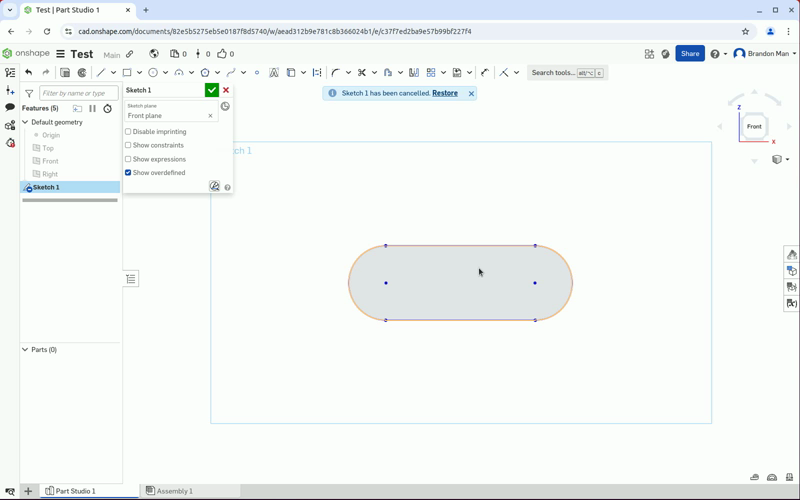
click(479, 267)
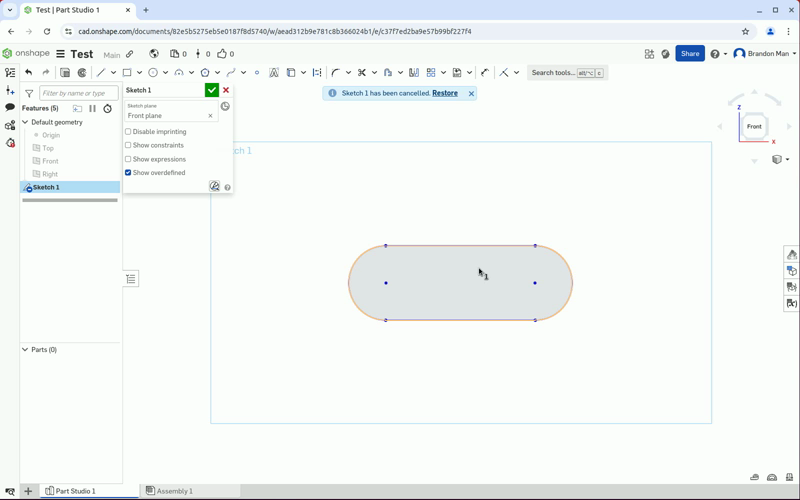
mouse_move(73, 352)
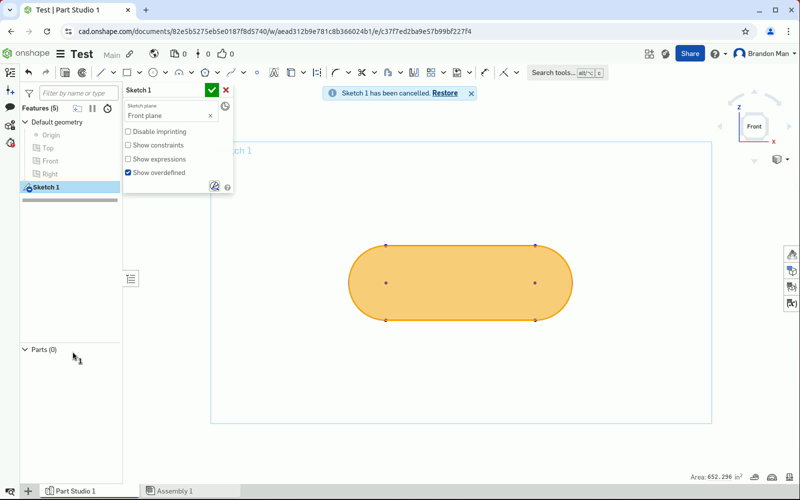
key(shift+y)
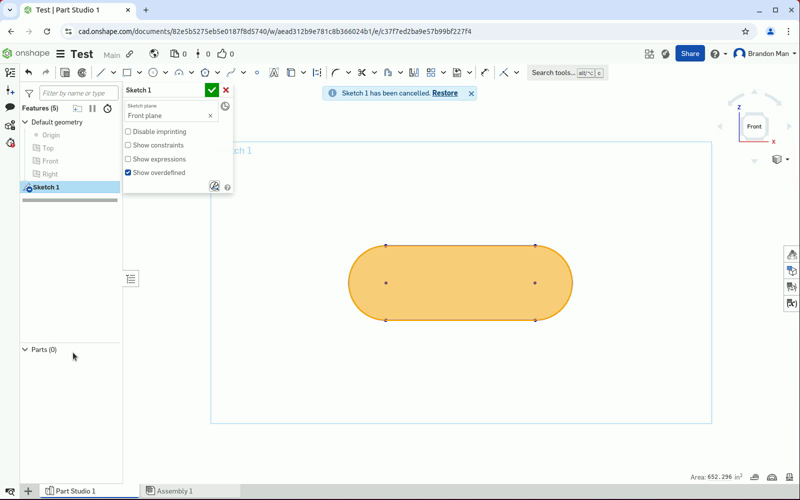
key(shift+e)
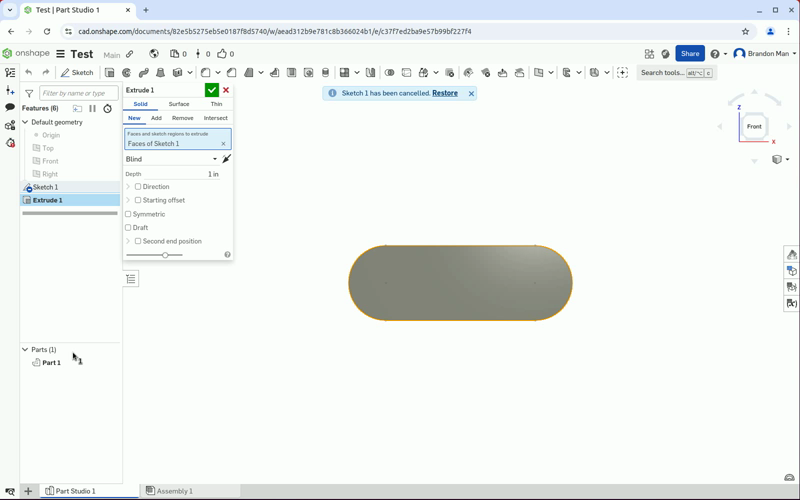
mouse_move(143, 106)
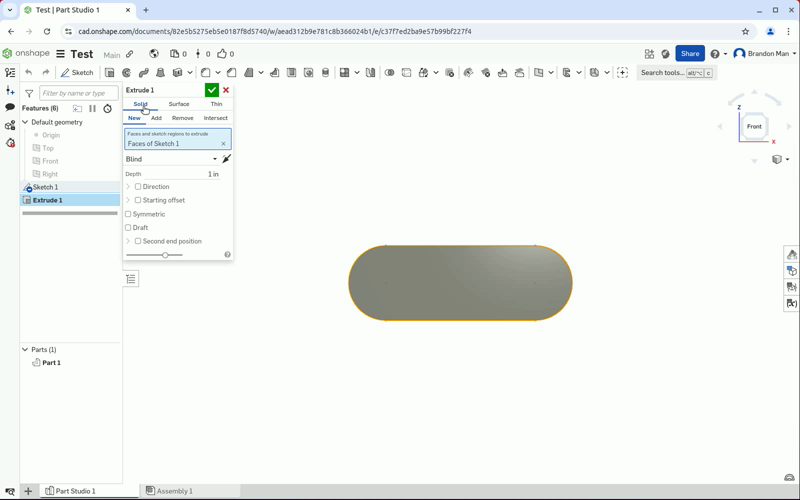
click(143, 106)
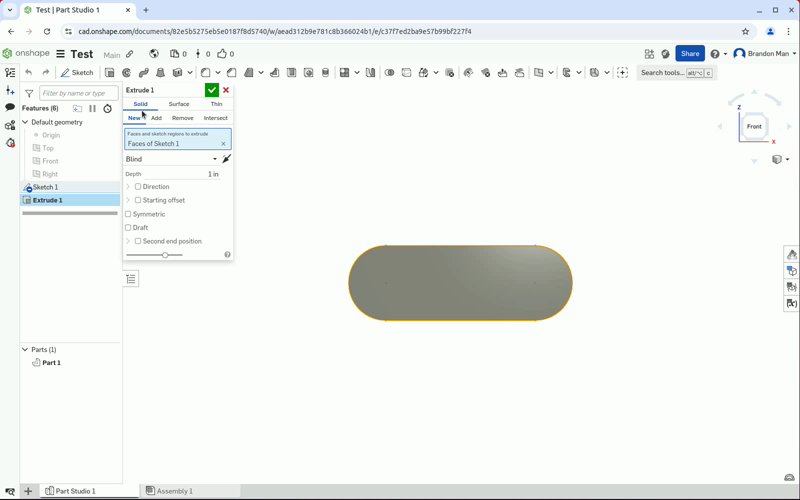
mouse_move(137, 120)
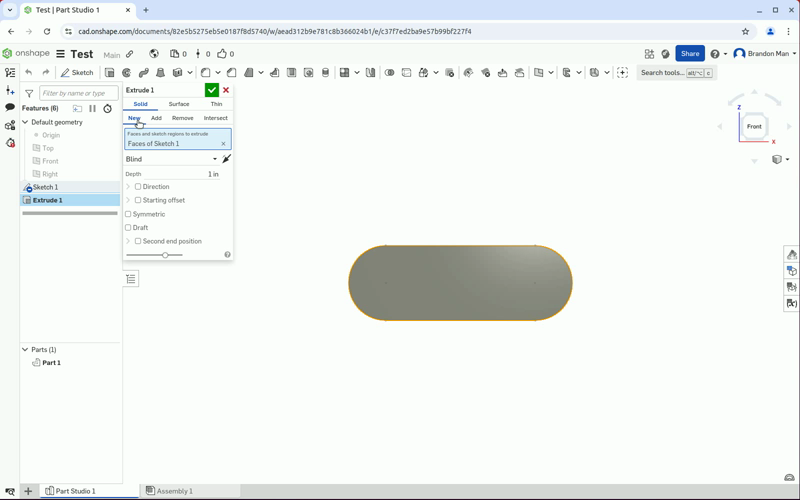
click(137, 120)
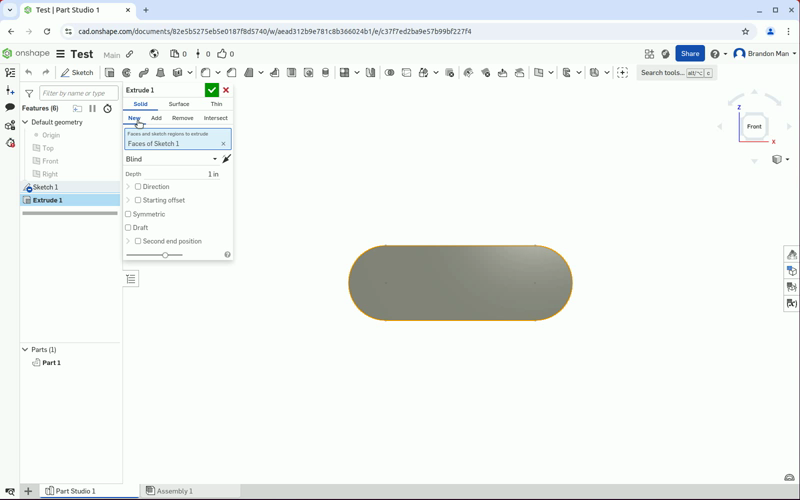
key(tab, 4)
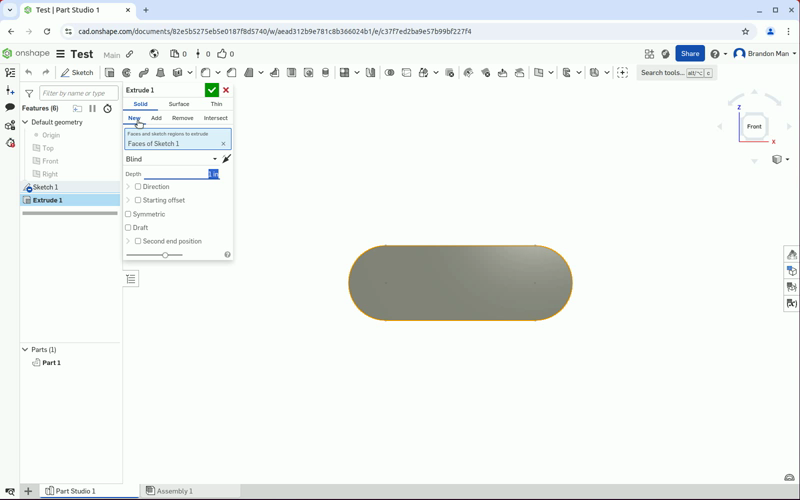
text(2.166)
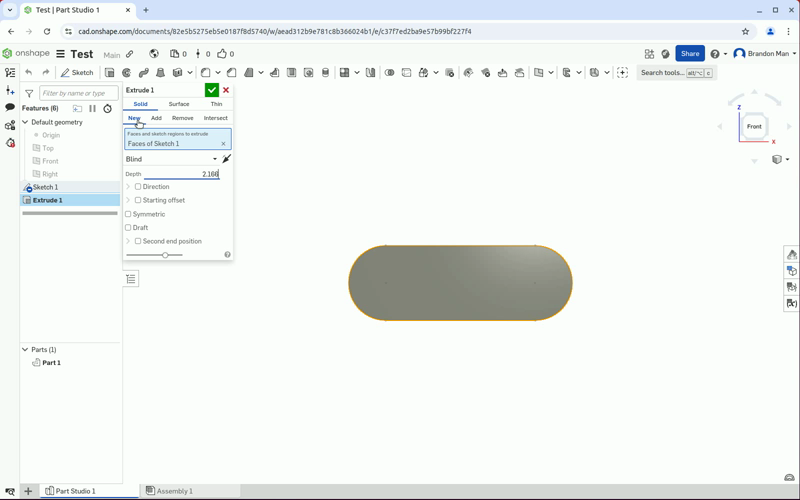
key(enter)
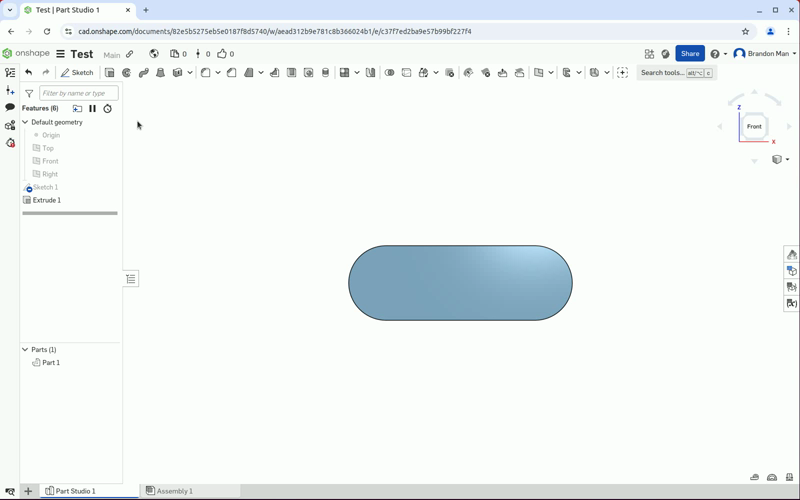
key(shift+h)
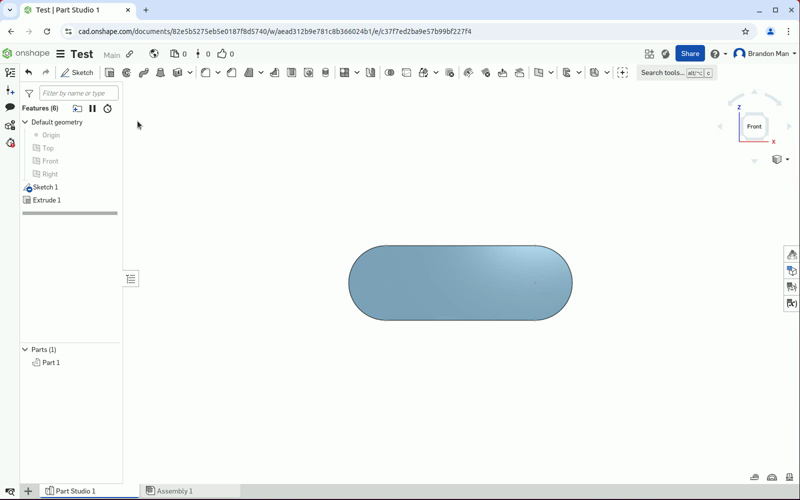
key(shift+h)
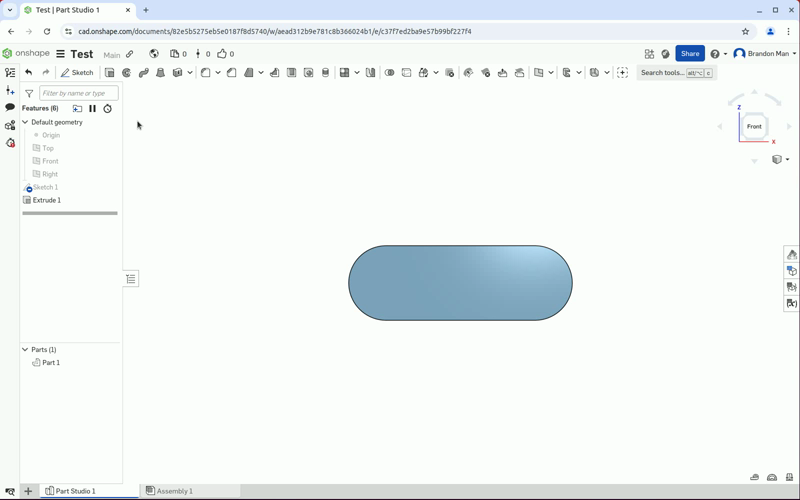
mouse_move(73, 189)
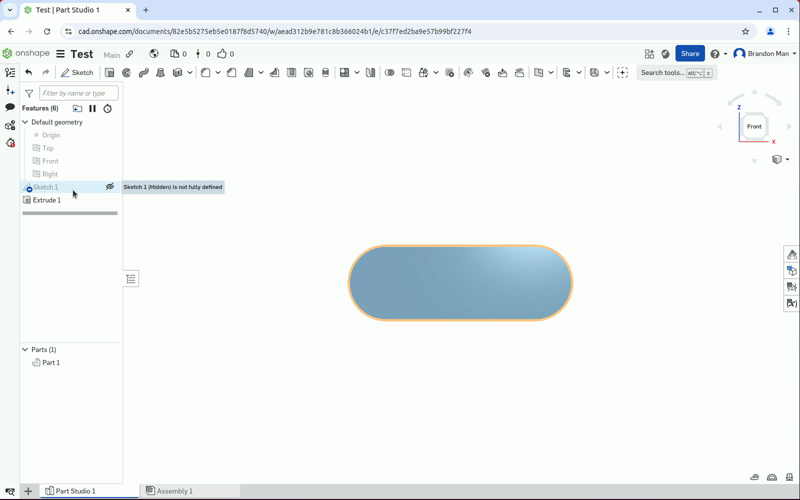
click(73, 189)
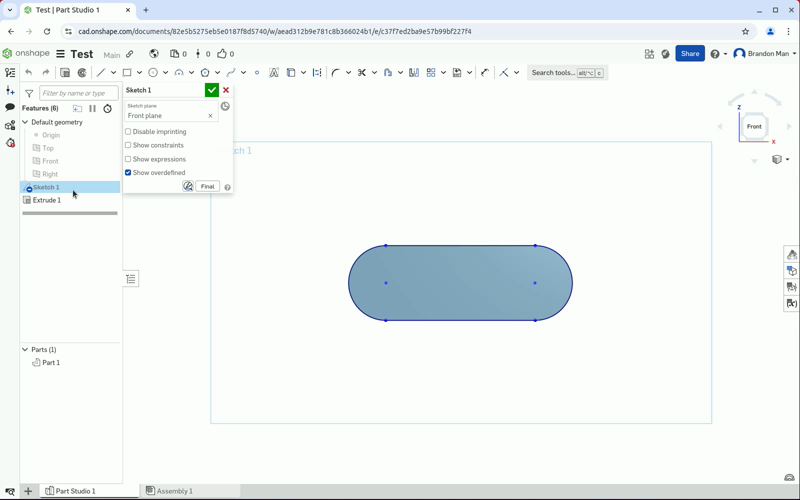
mouse_move(229, 92)
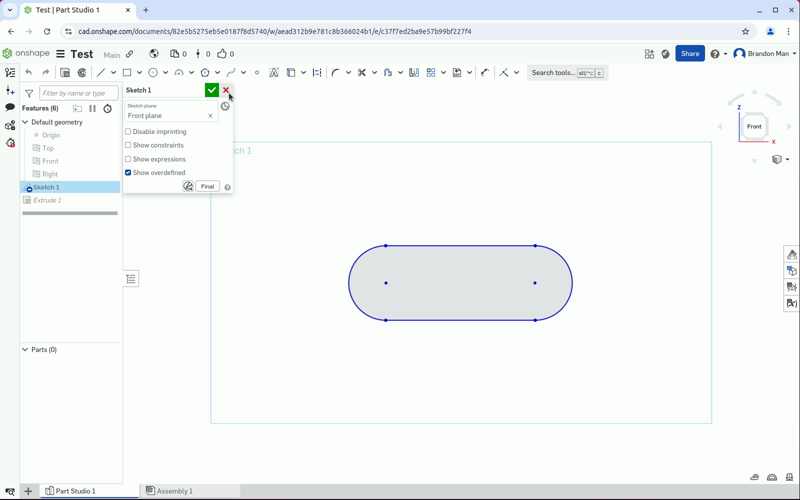
click(229, 92)
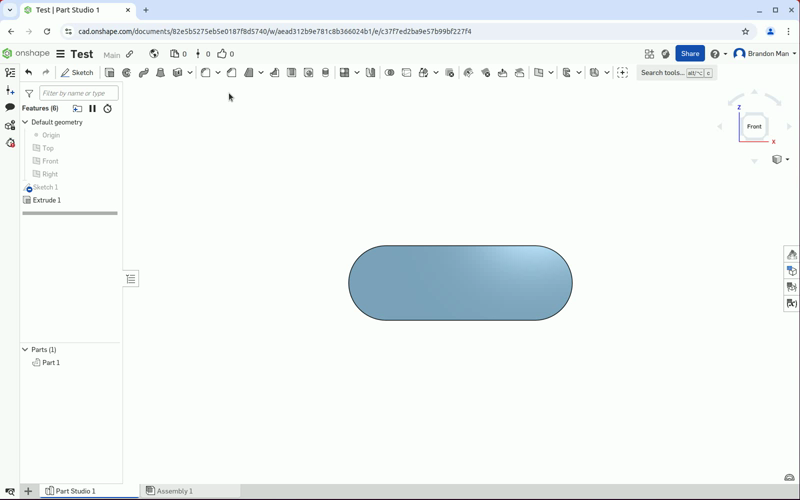
mouse_move(541, 75)
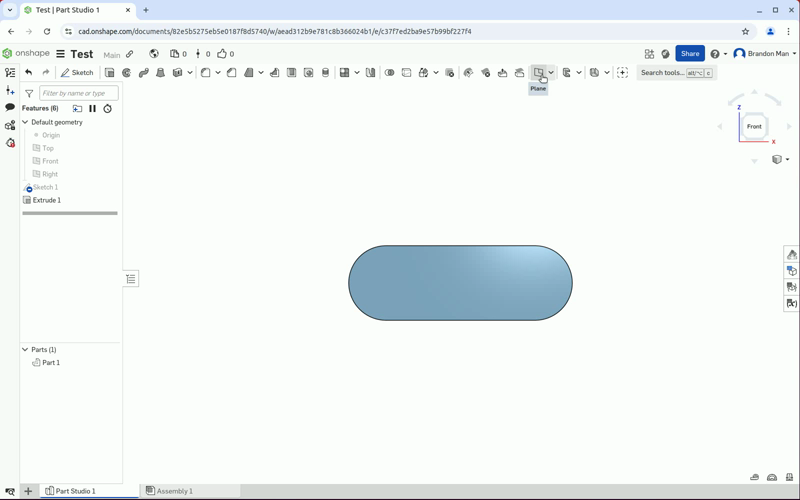
click(541, 75)
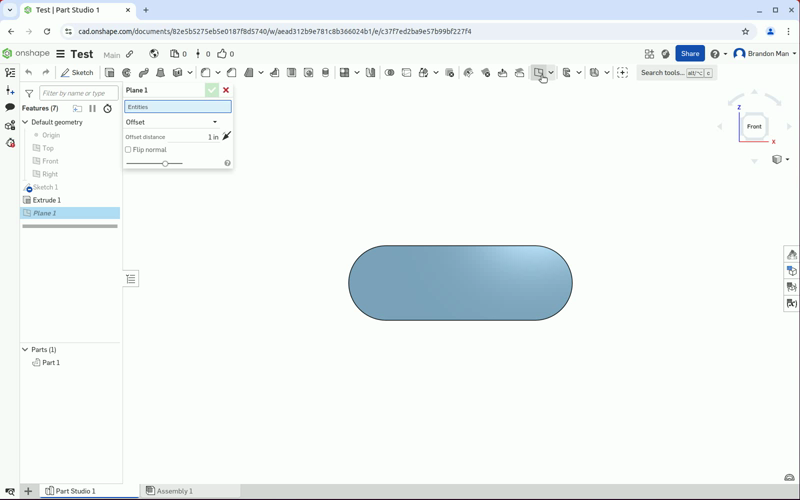
mouse_move(73, 163)
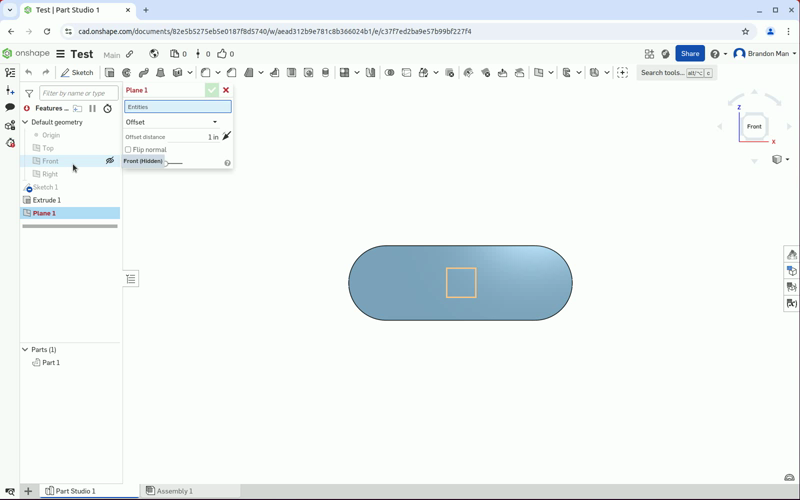
click(73, 163)
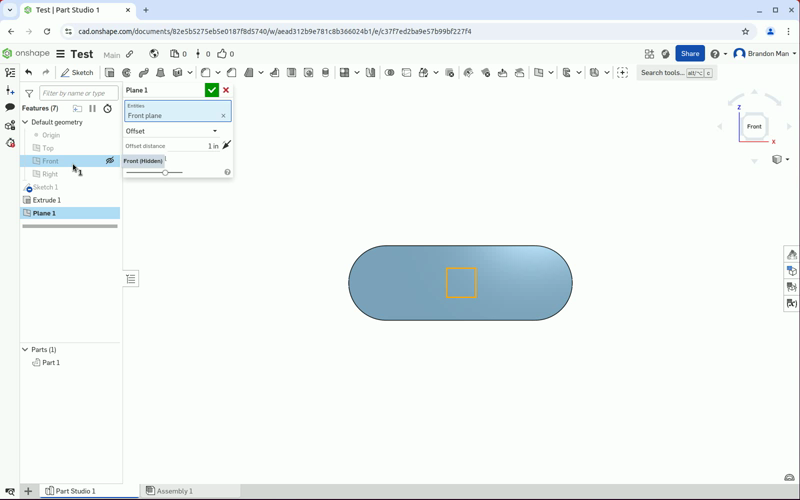
key(tab, 2)
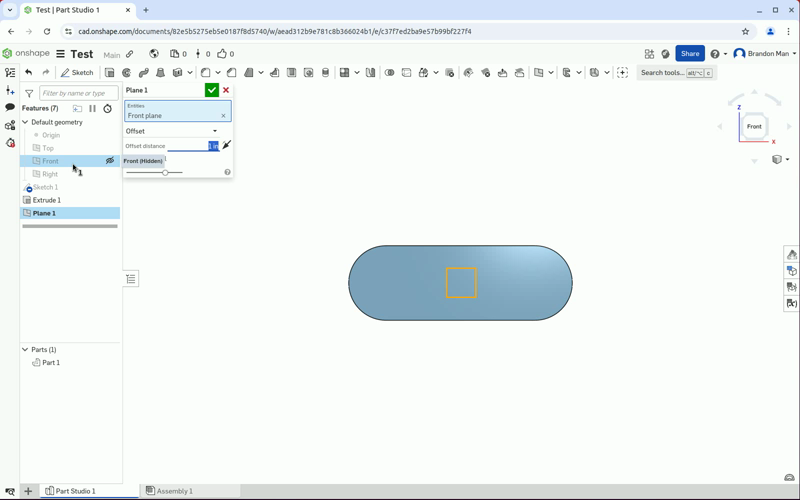
text(2.157)
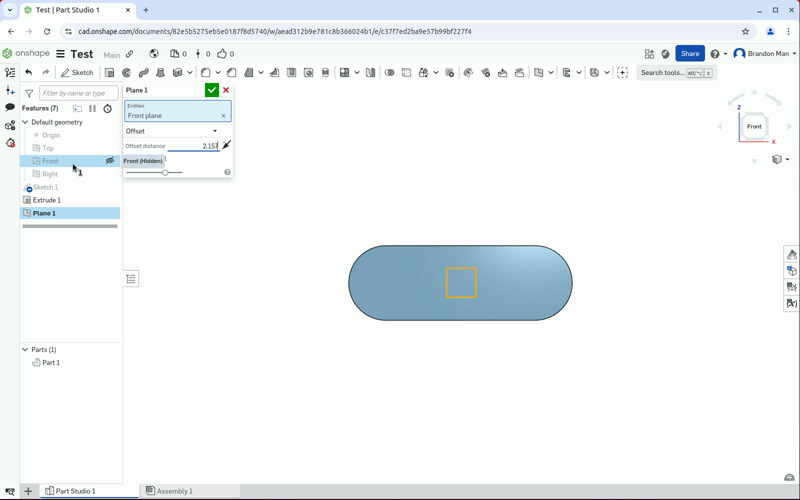
key(enter, 2)
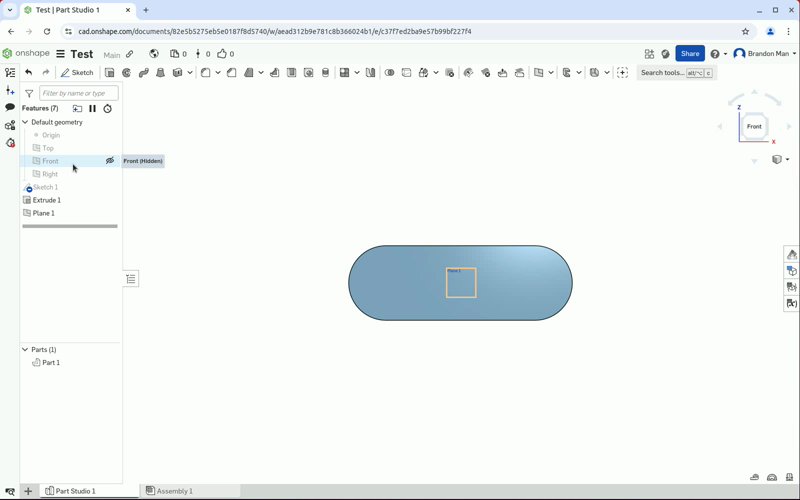
key(shift+s)
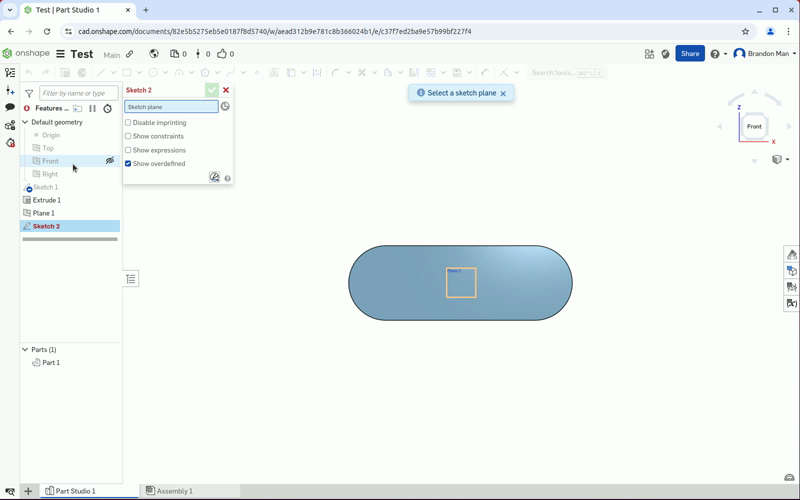
mouse_move(73, 215)
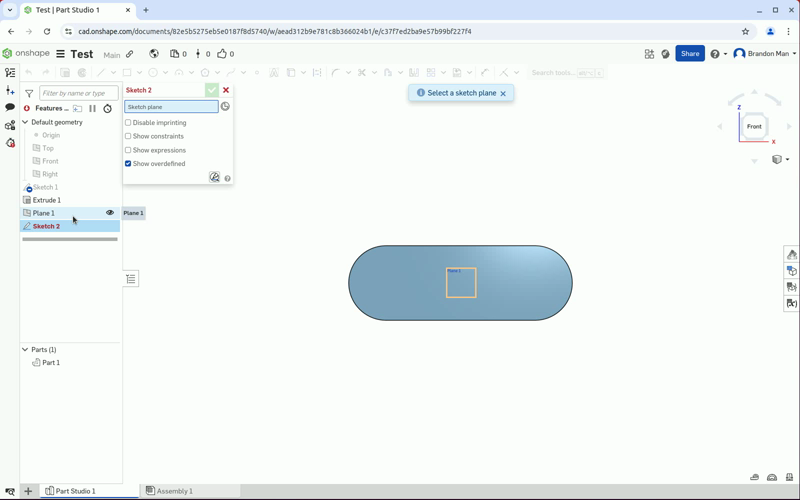
click(73, 215)
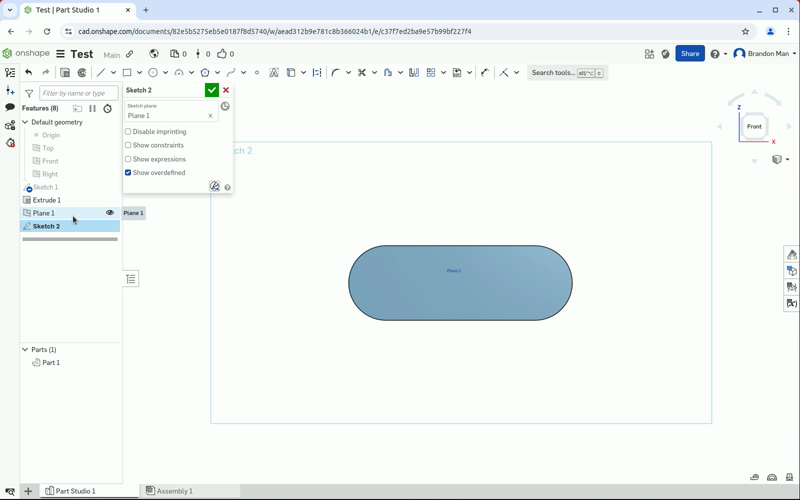
mouse_move(73, 352)
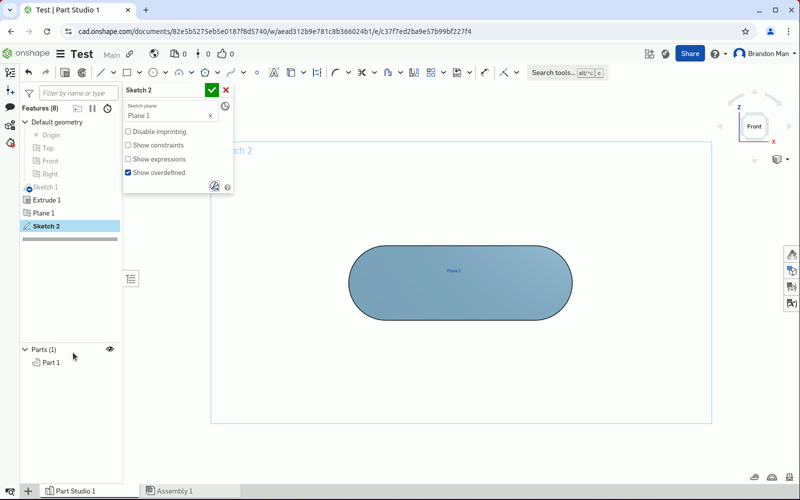
key(y)
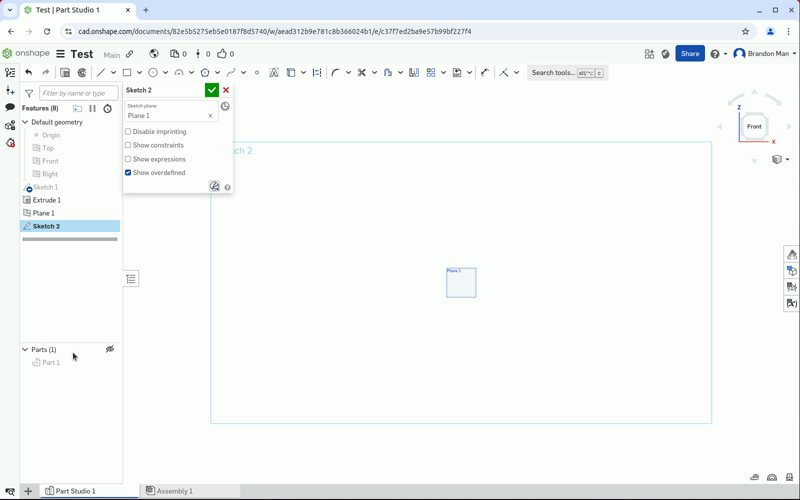
key(l)
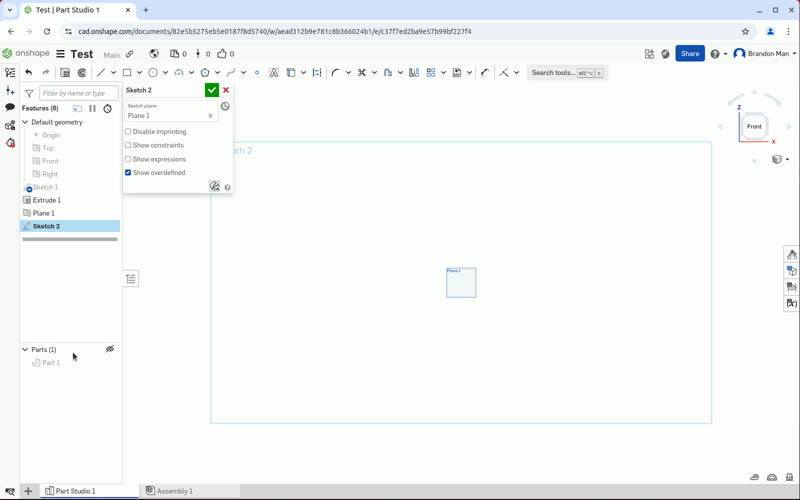
key_down(shift)
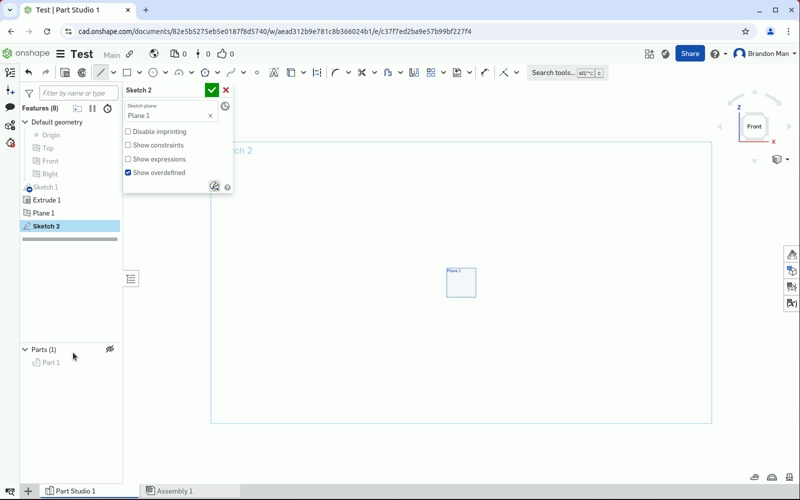
mouse_move(385, 316)
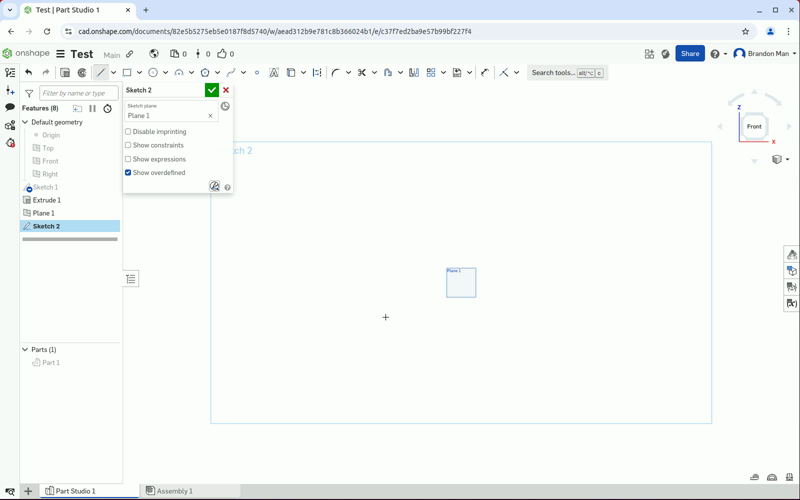
click(385, 316)
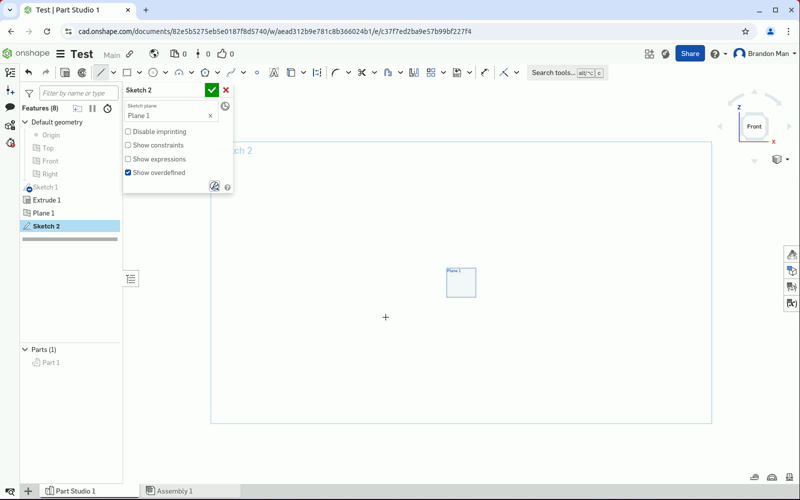
key_up(shift)
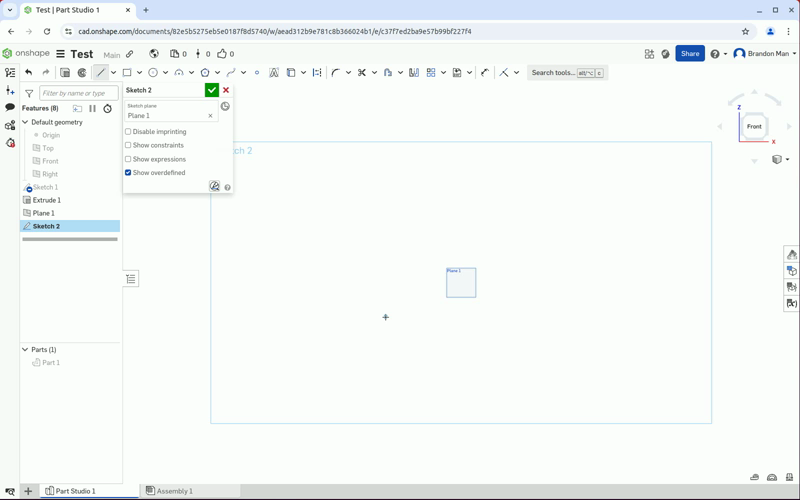
key_down(shift)
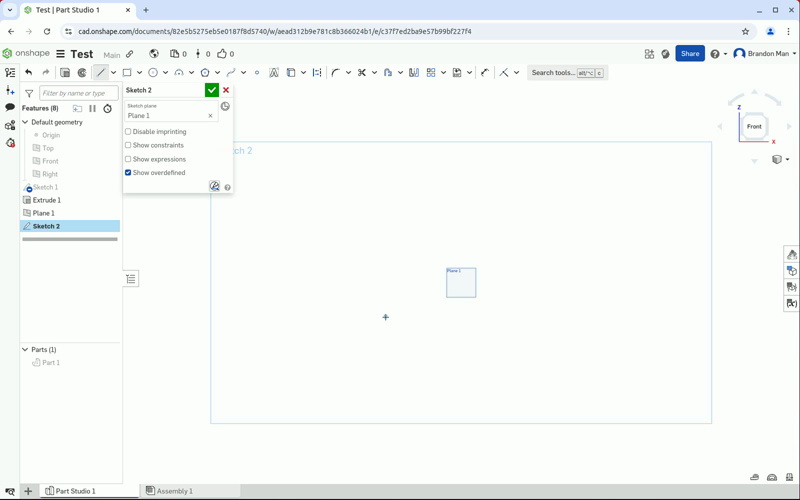
mouse_move(534, 317)
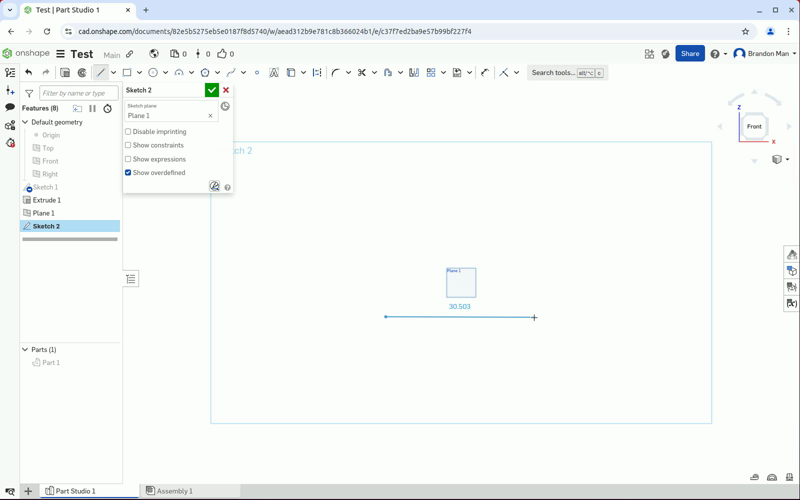
click(534, 317)
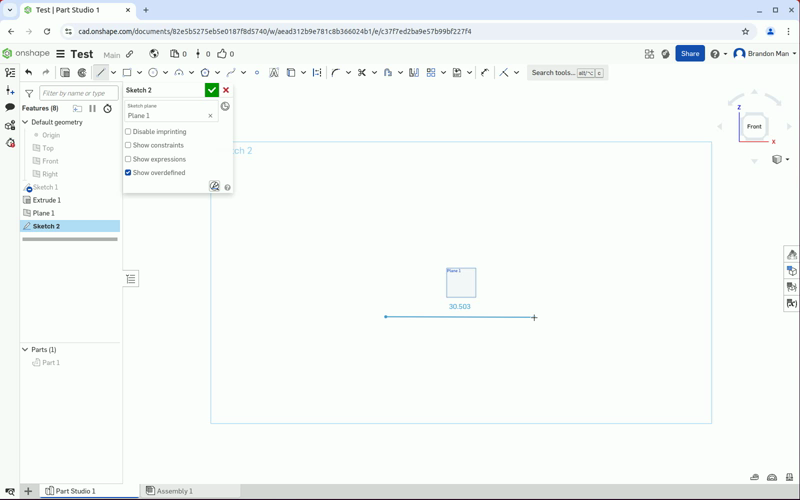
key_up(shift)
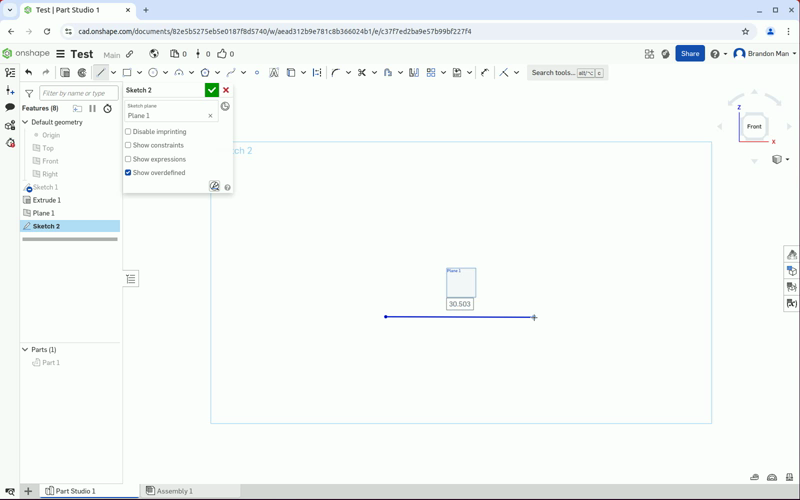
key(esc)
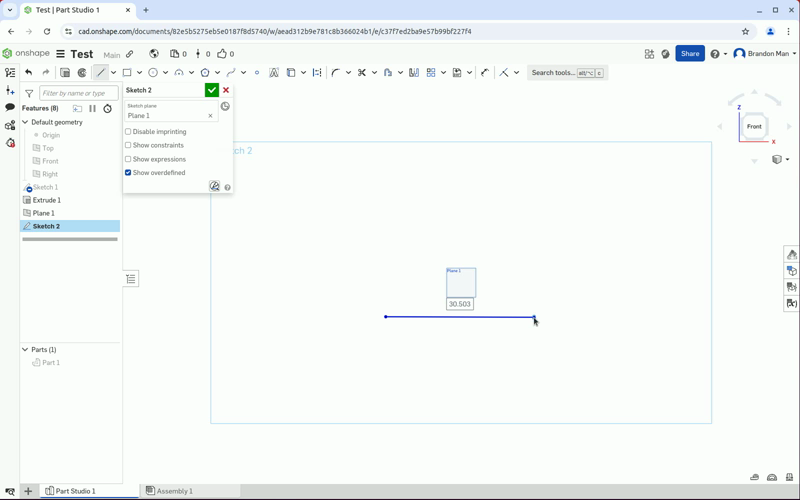
key(a)
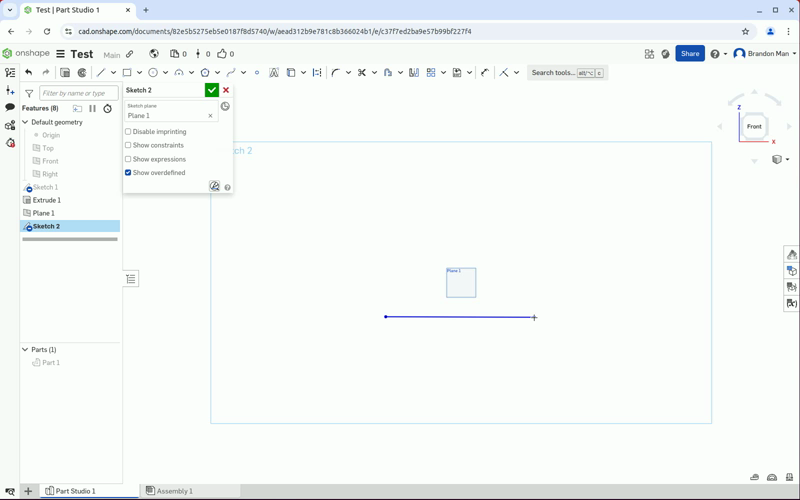
mouse_move(534, 317)
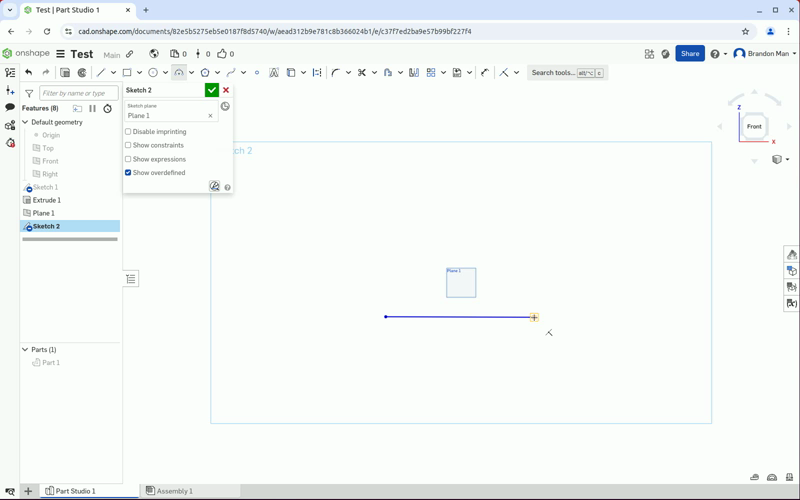
click(534, 317)
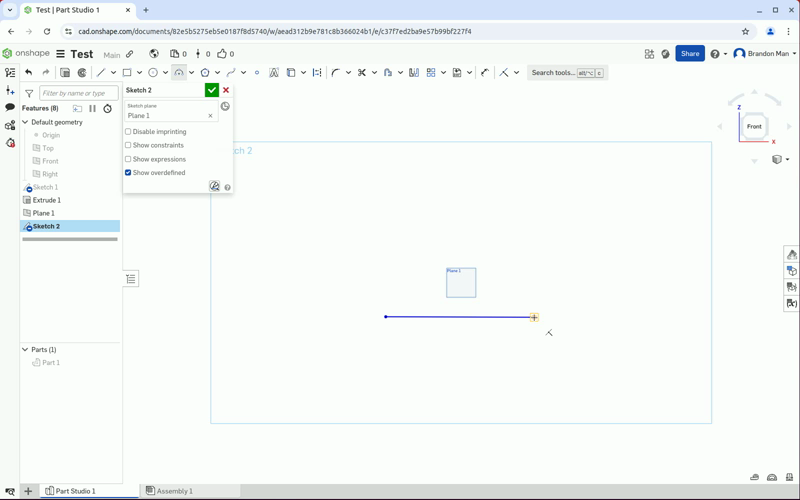
key_down(shift)
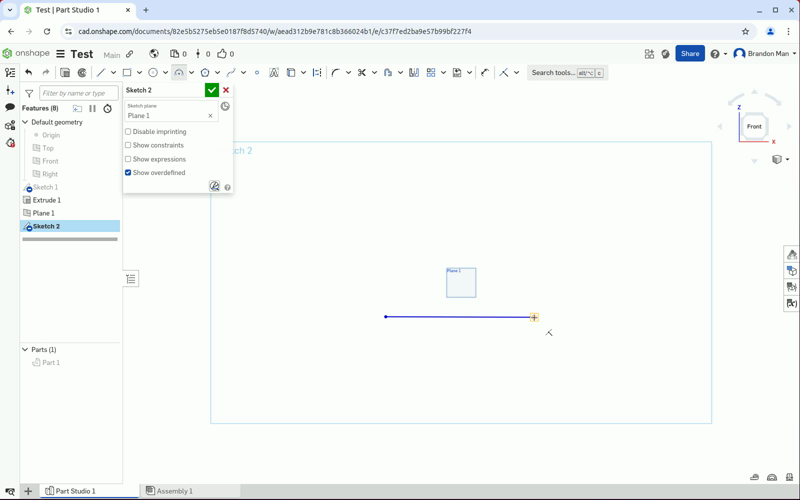
mouse_move(534, 249)
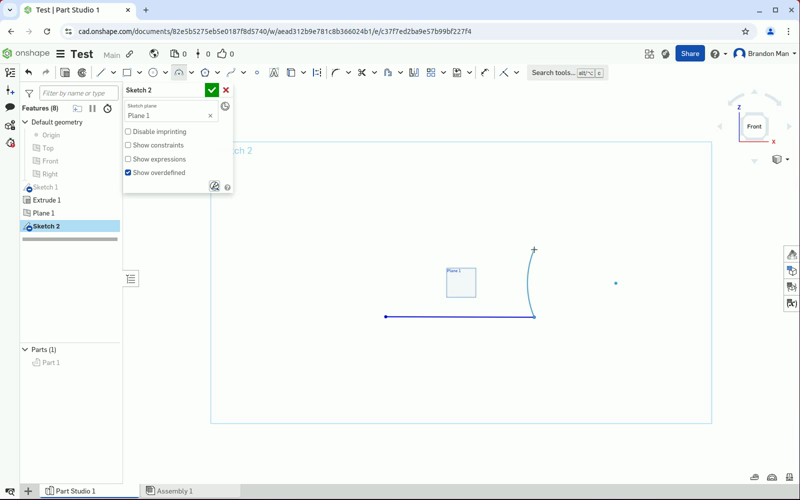
click(534, 249)
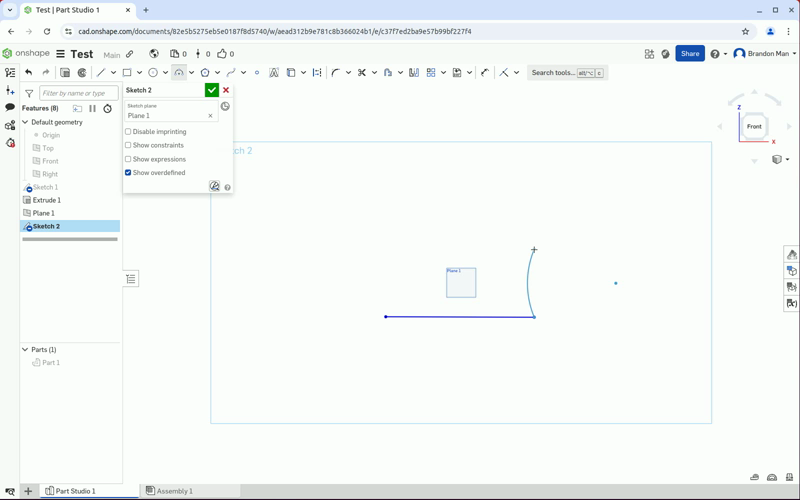
mouse_move(568, 283)
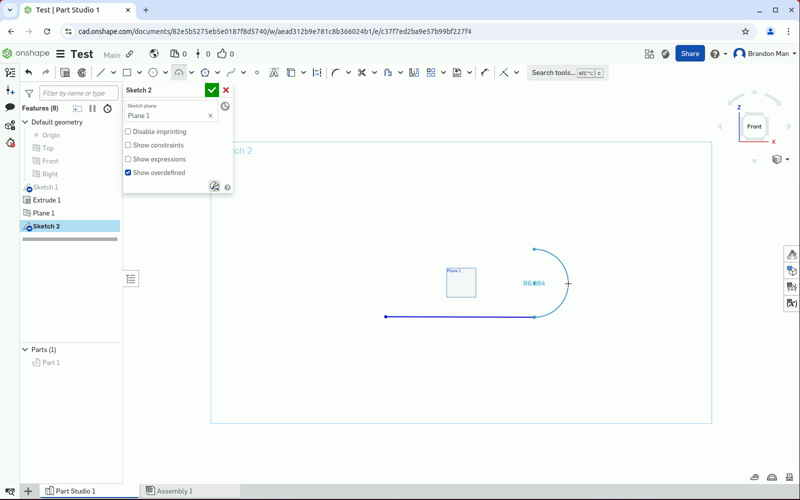
click(568, 283)
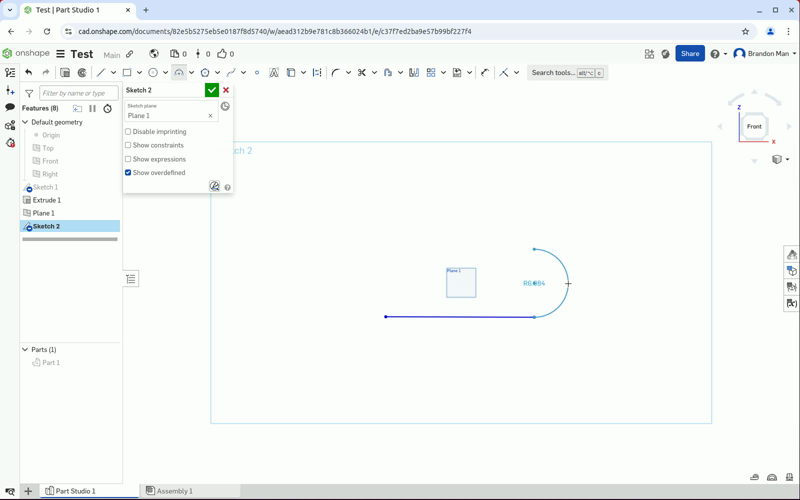
key_up(shift)
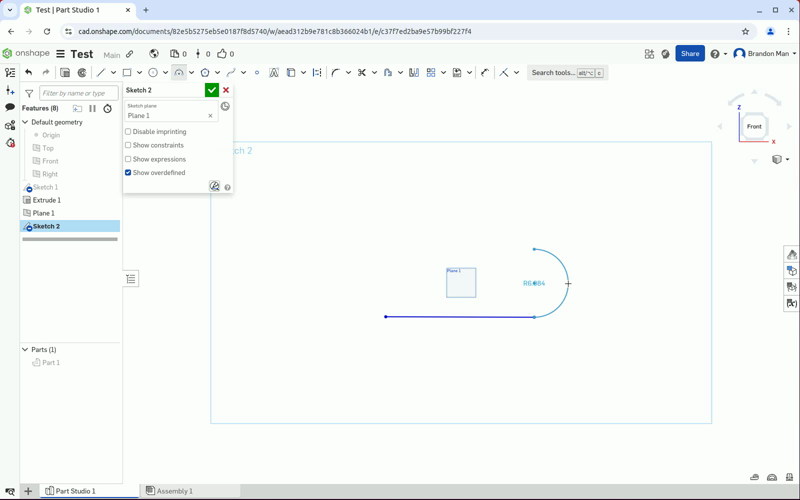
key(esc)
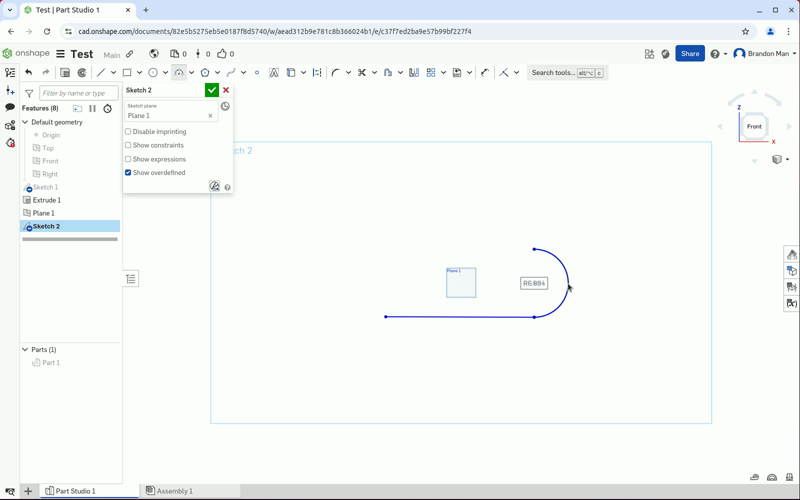
key(l)
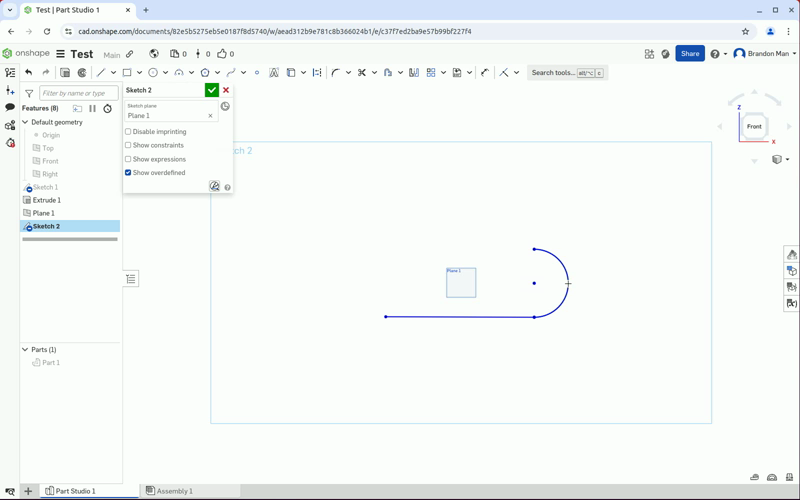
mouse_move(534, 249)
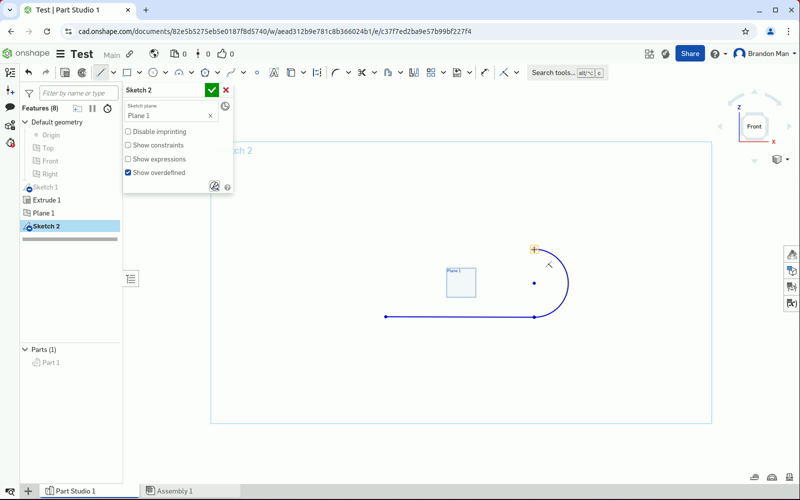
click(534, 249)
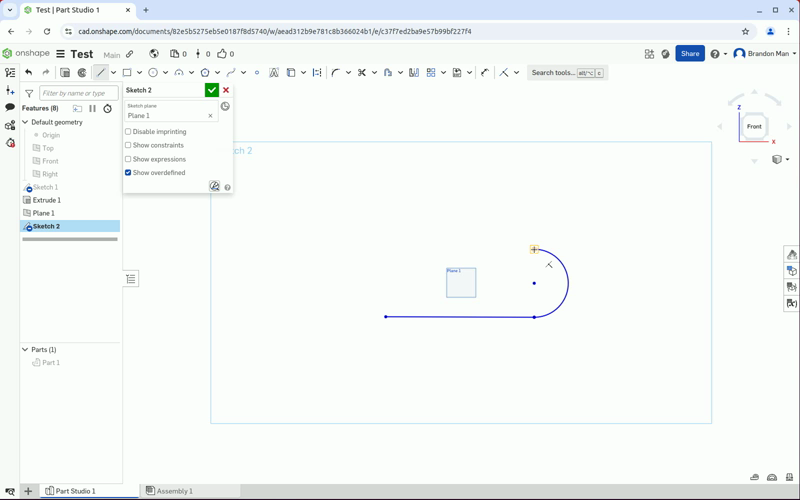
key_down(shift)
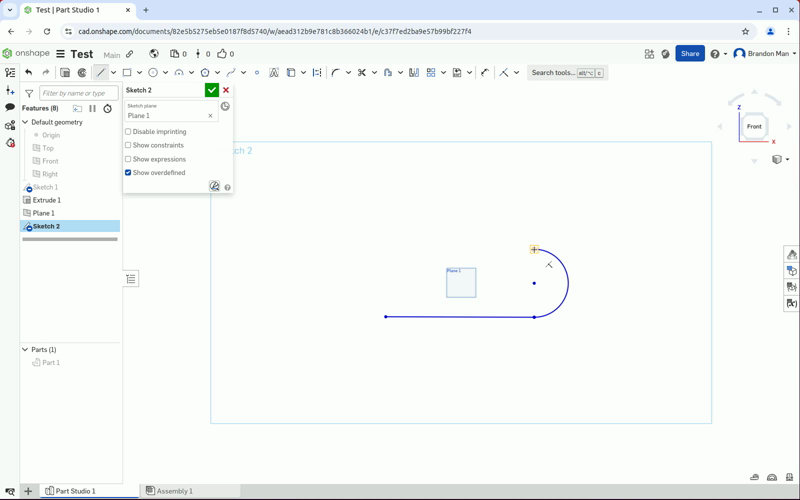
mouse_move(385, 249)
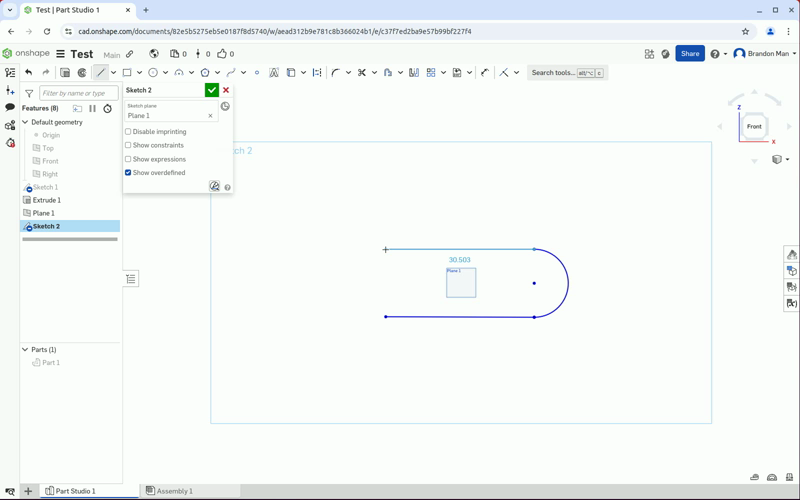
click(385, 249)
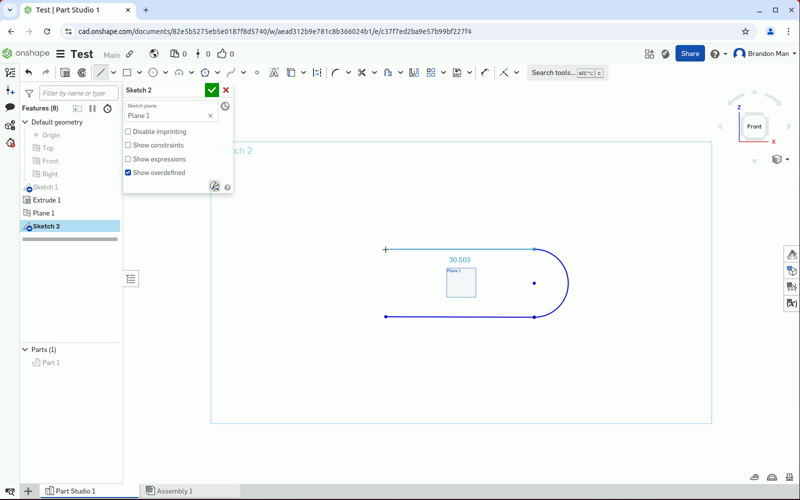
key_up(shift)
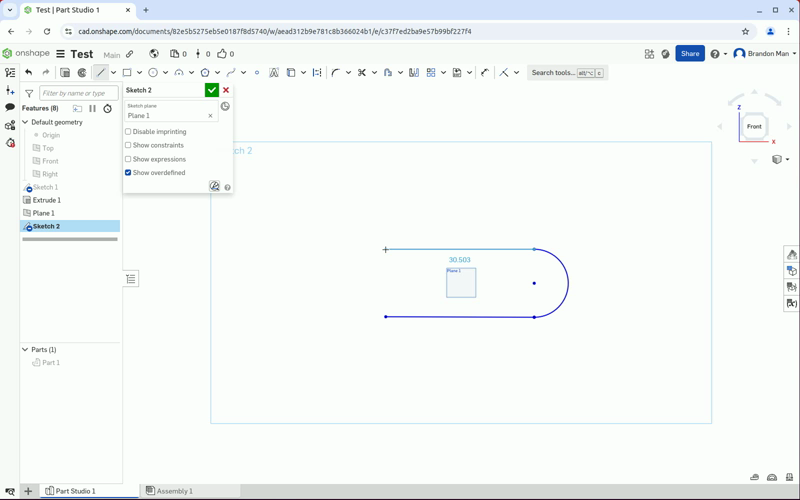
key(esc)
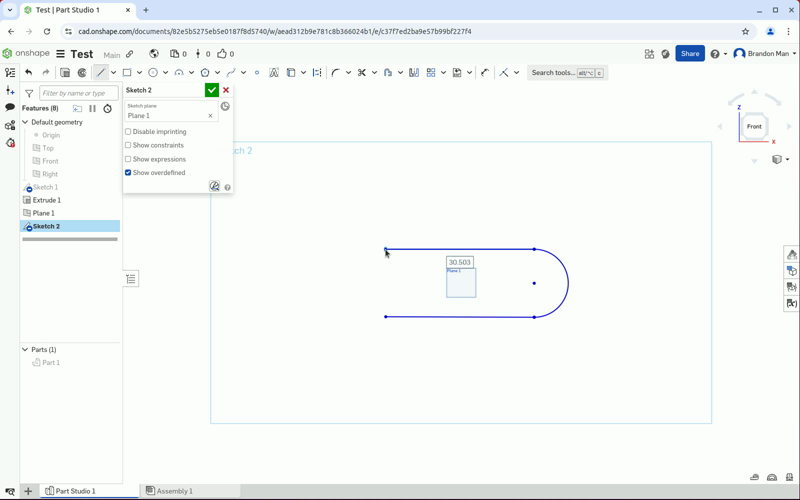
key(a)
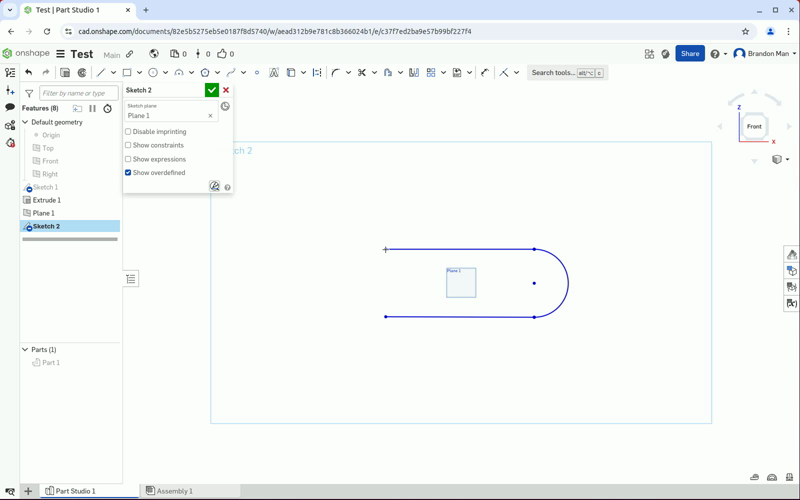
mouse_move(385, 249)
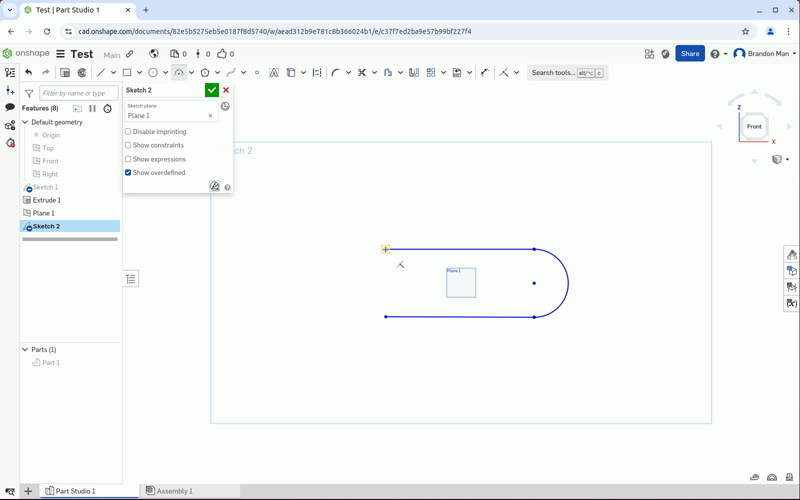
click(385, 249)
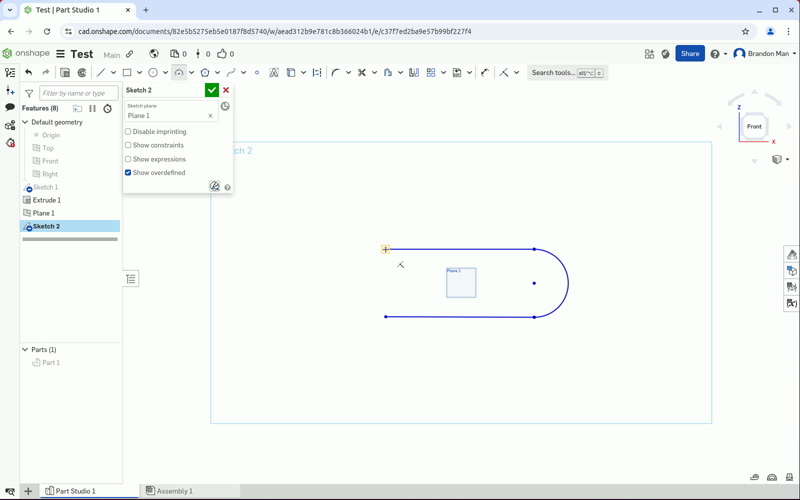
mouse_move(385, 316)
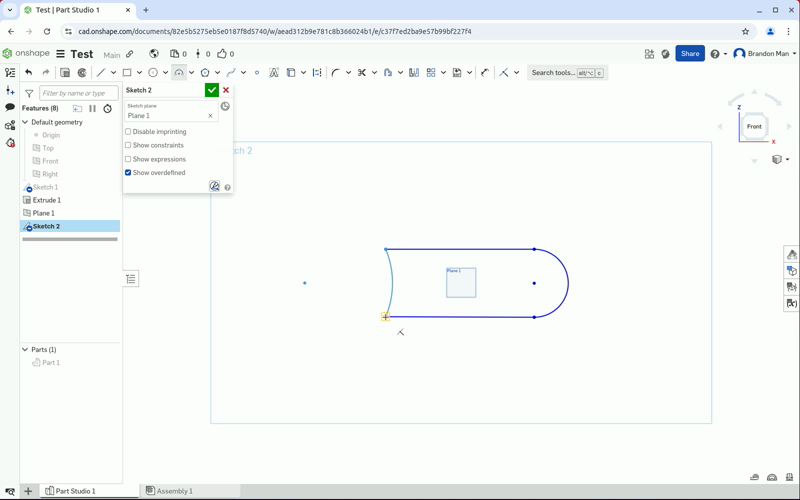
click(385, 316)
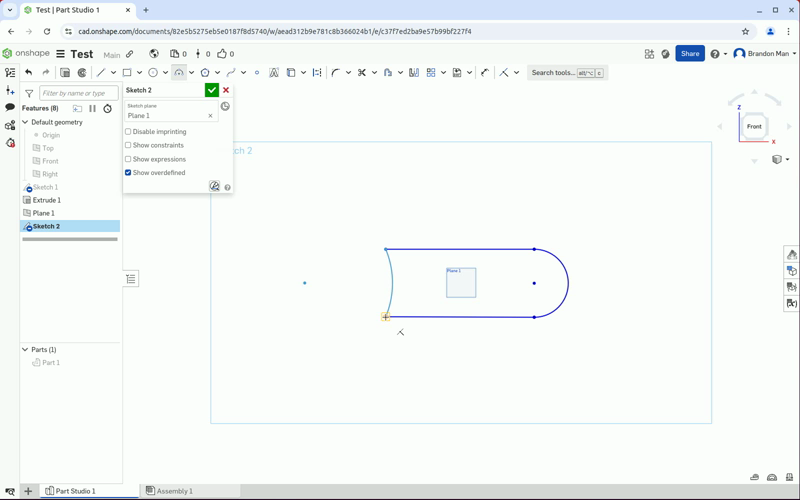
key_down(shift)
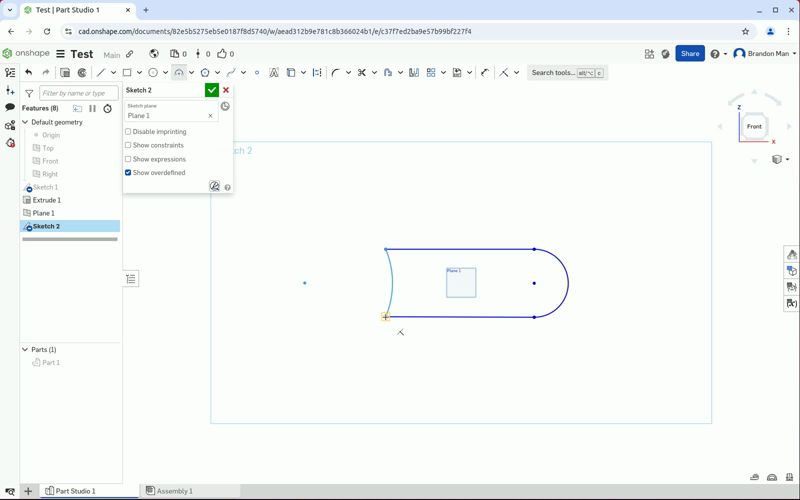
mouse_move(351, 283)
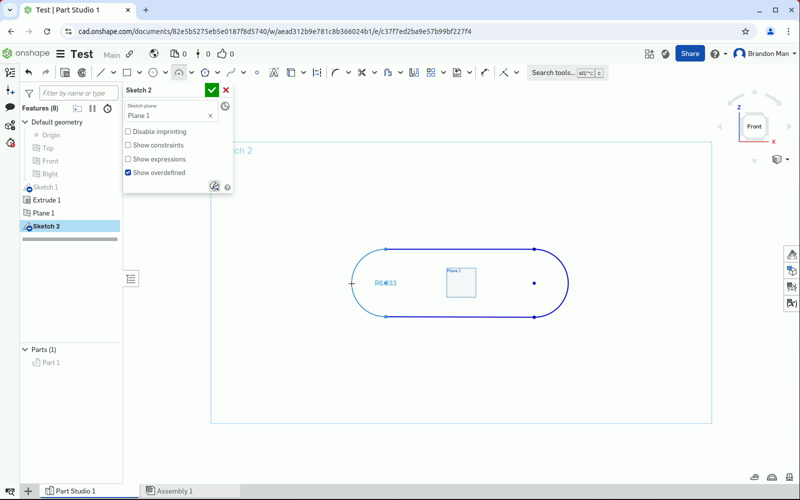
click(351, 283)
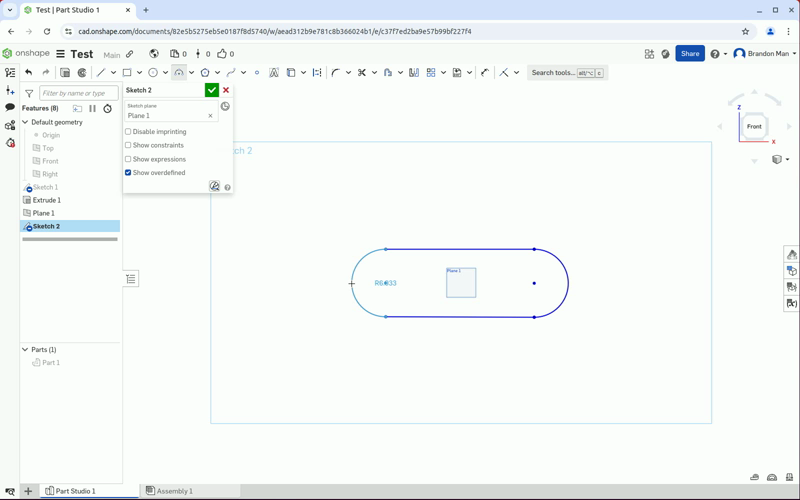
key_up(shift)
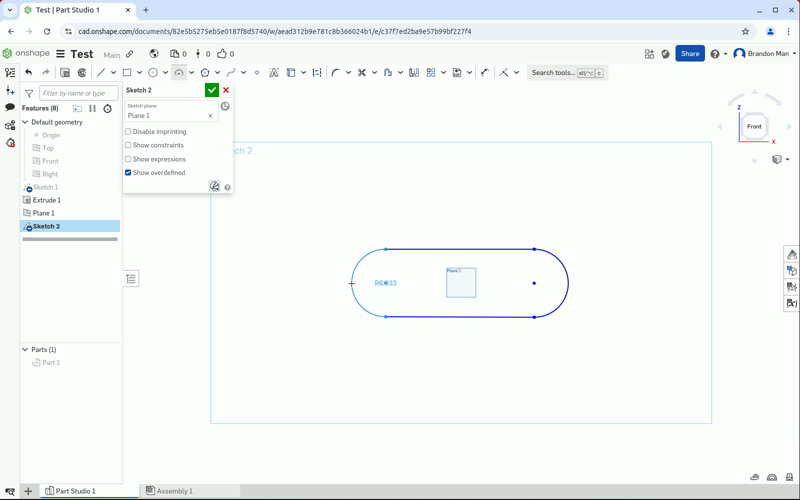
key(esc)
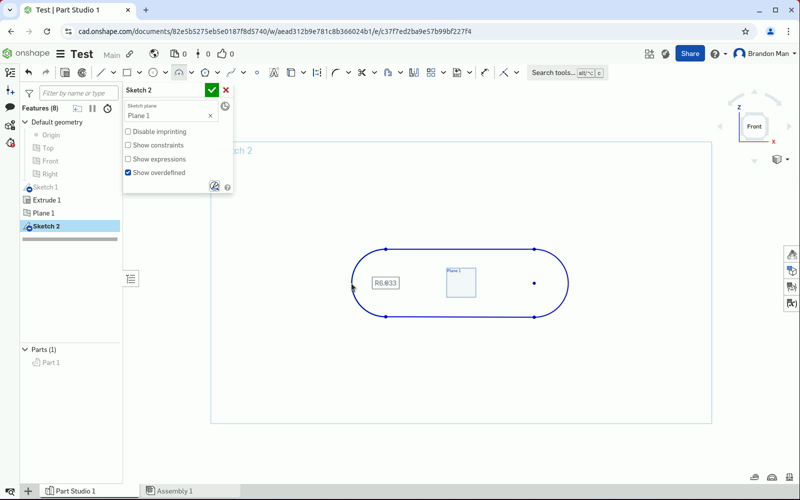
mouse_move(378, 298)
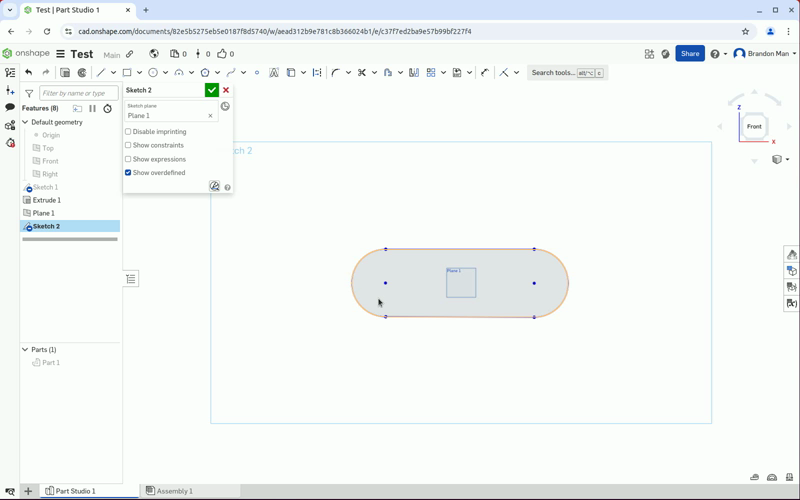
click(378, 298)
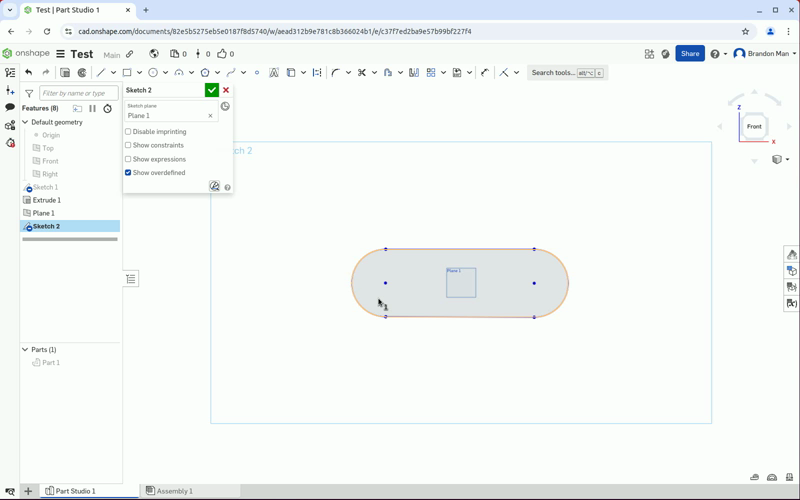
mouse_move(73, 352)
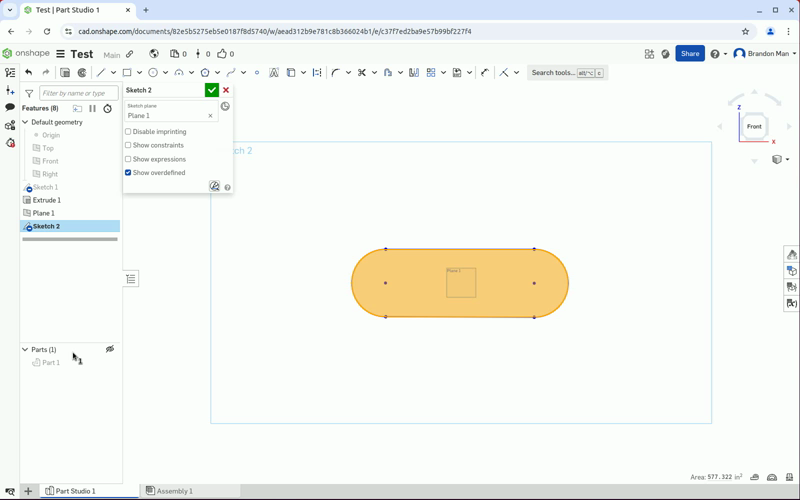
key(shift+y)
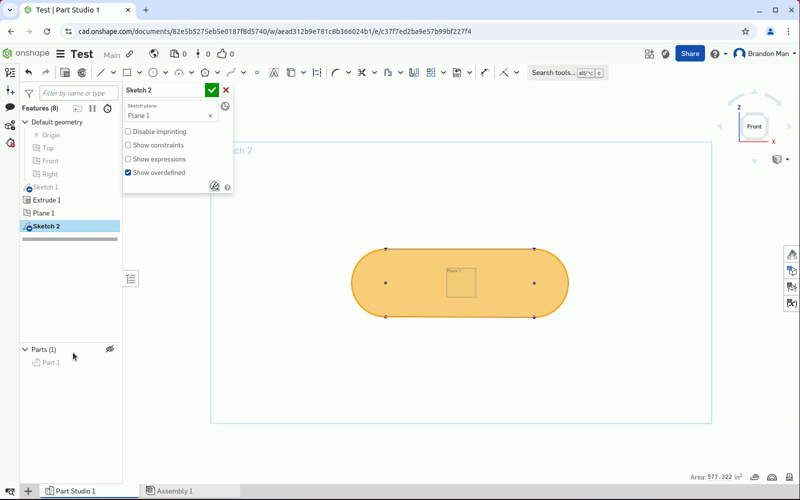
key(shift+e)
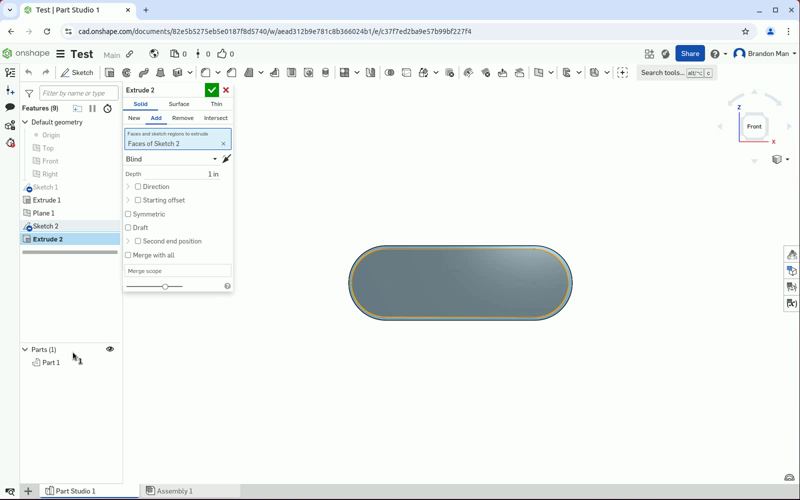
mouse_move(143, 106)
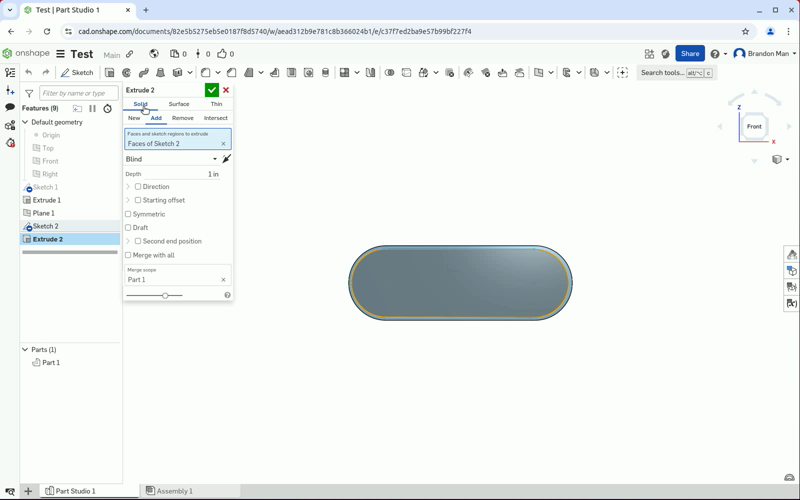
click(143, 106)
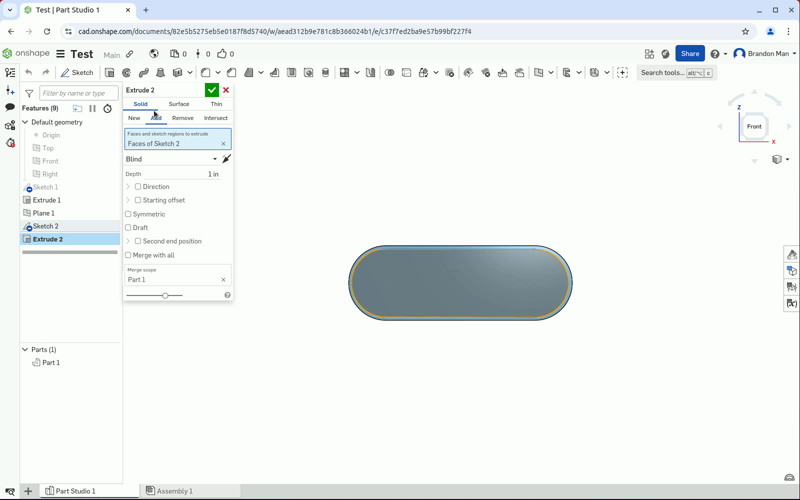
mouse_move(186, 120)
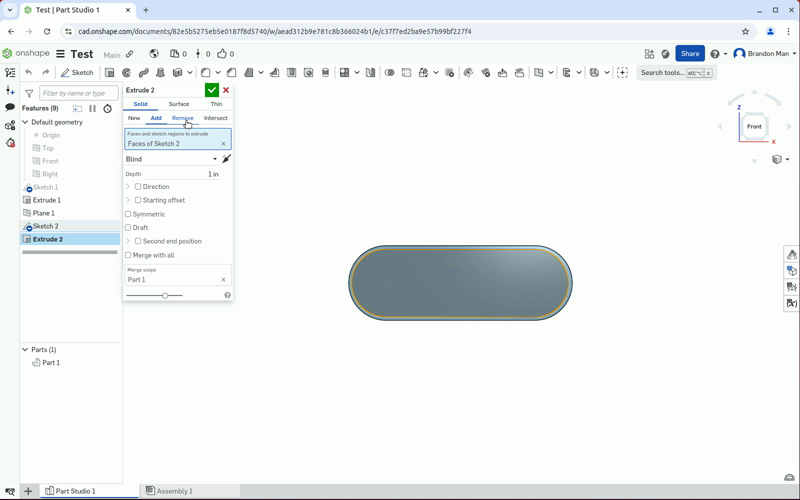
click(186, 120)
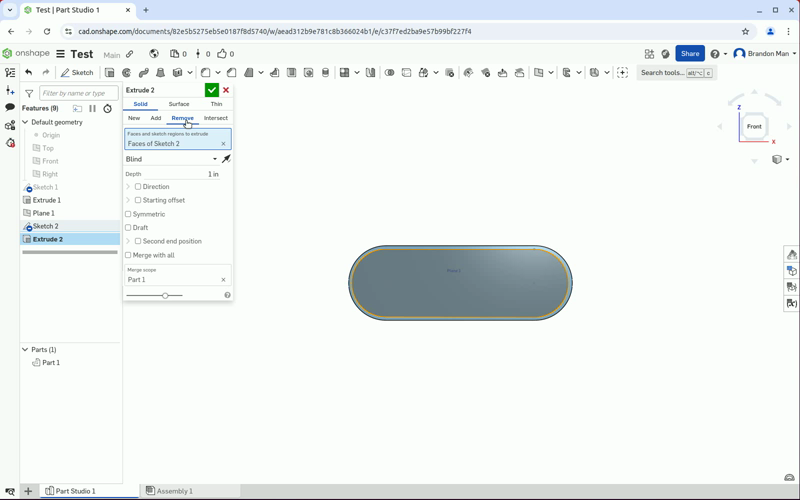
key(tab, 4)
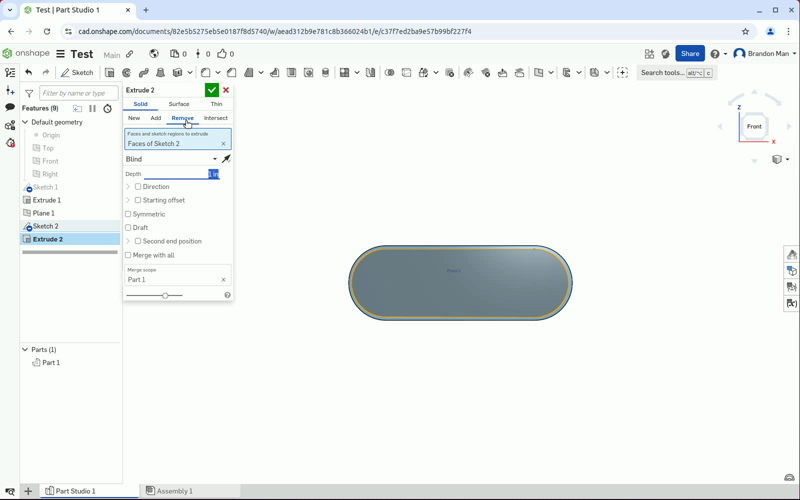
text(1.444)
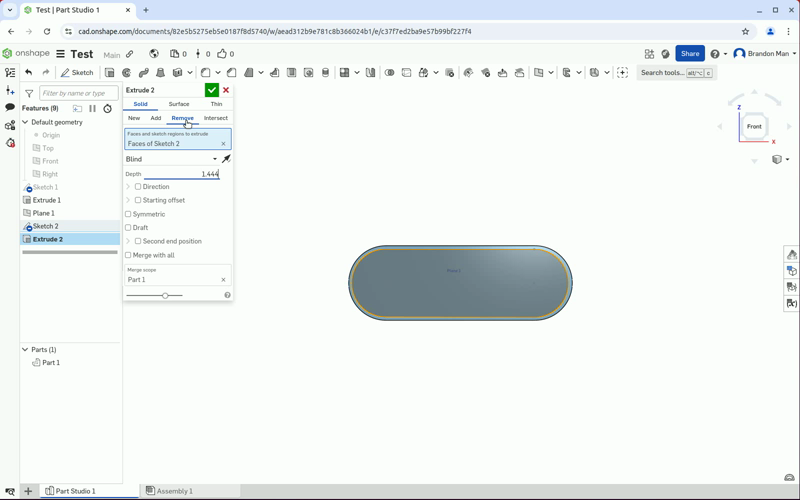
key(tab, 6)
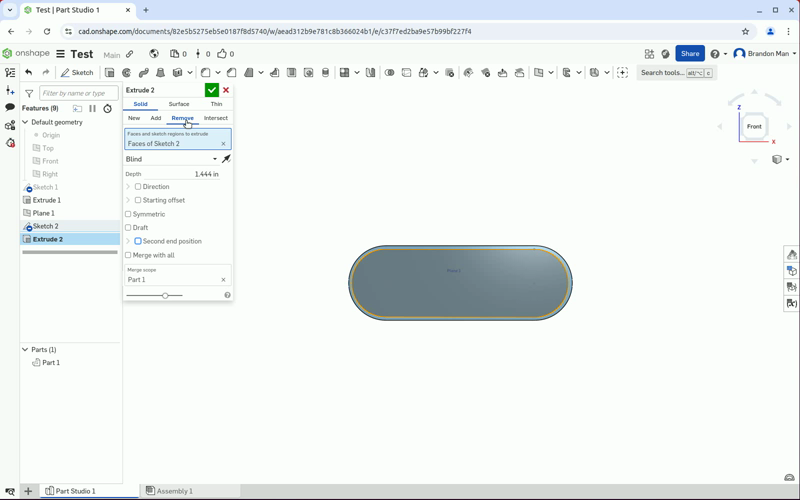
key(space)
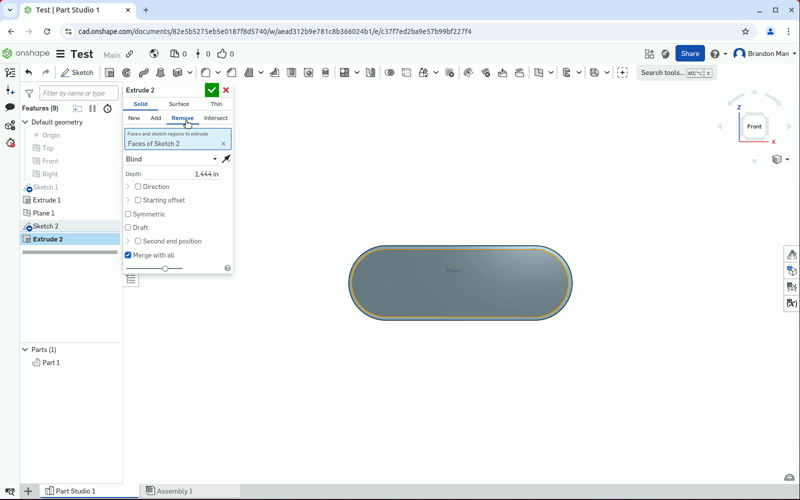
key(enter)
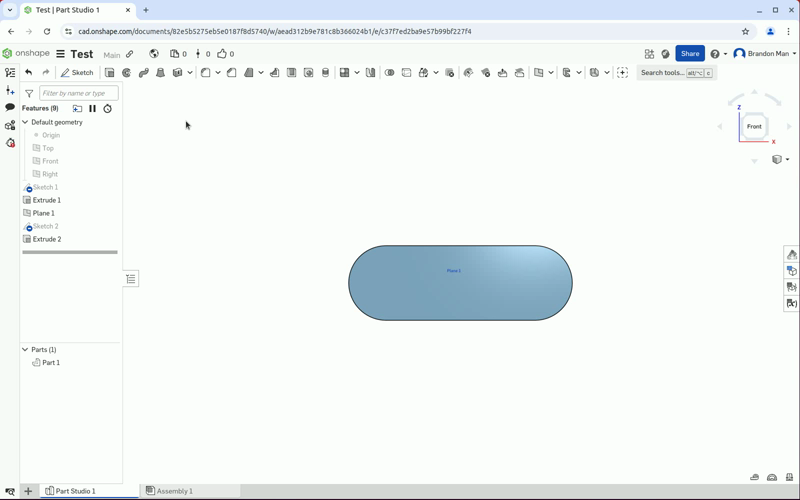
key(shift+h)
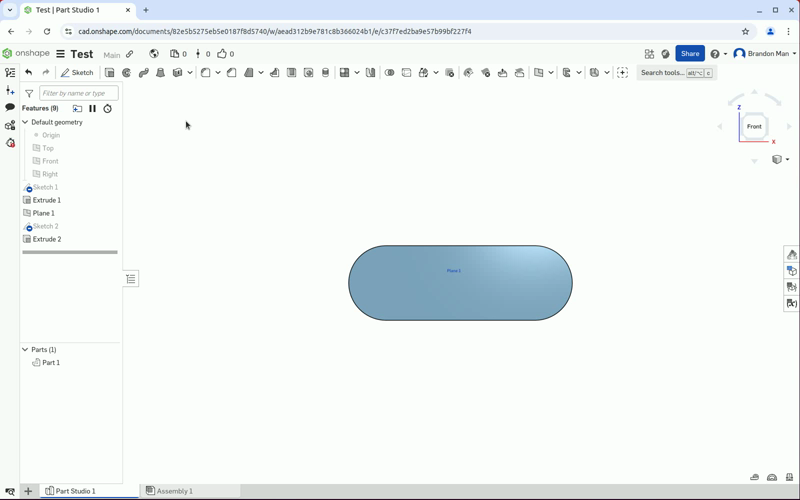
key(shift+h)
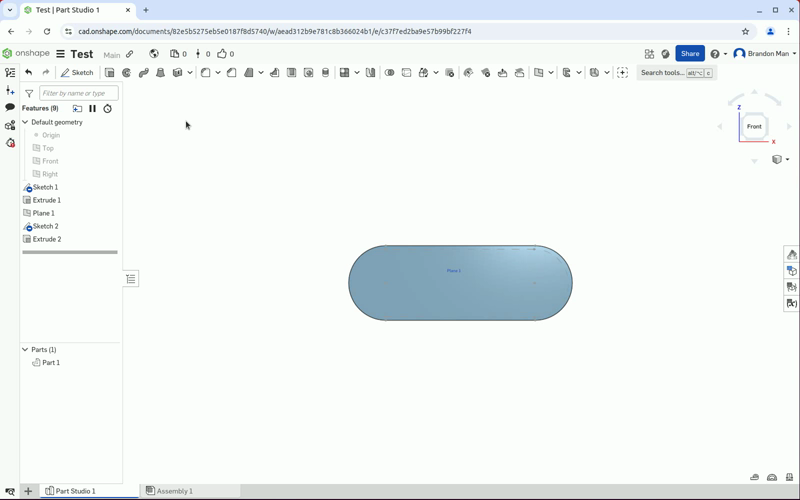
key(shift+7)
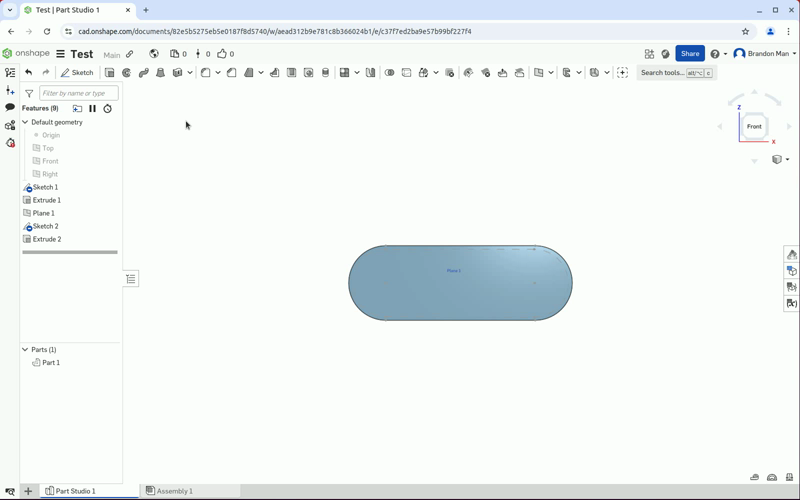
key(left, 2)
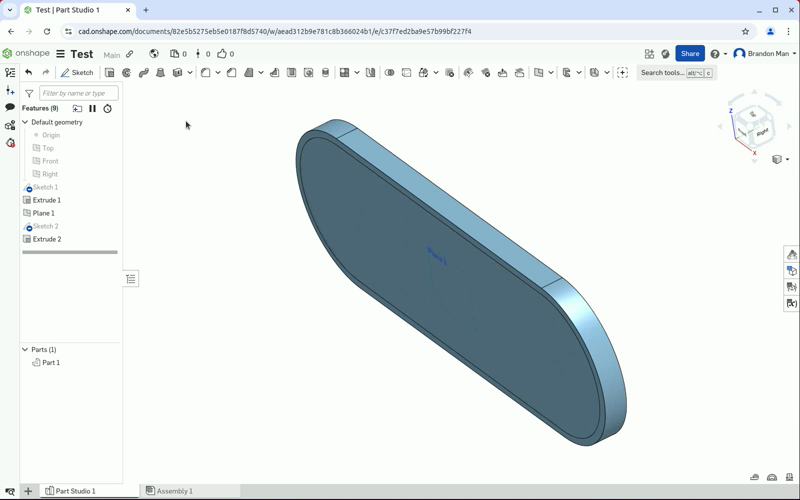
key(down, 2)
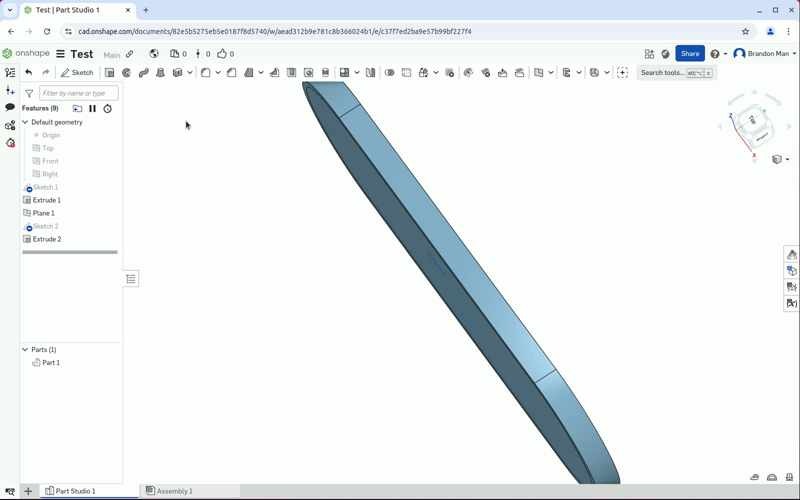
key(up, 2)
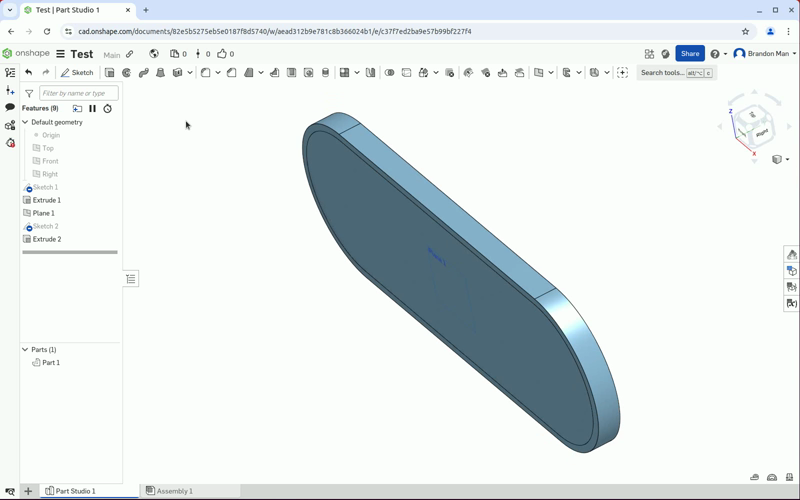
key(right, 2)
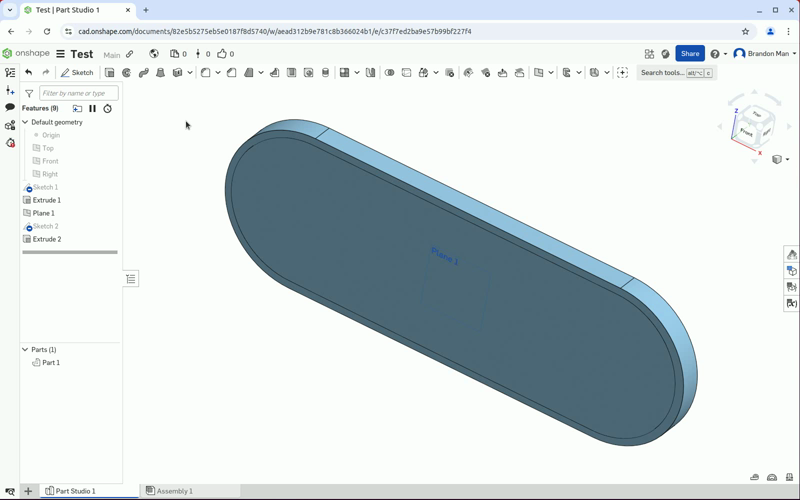
mouse_move(73, 189)
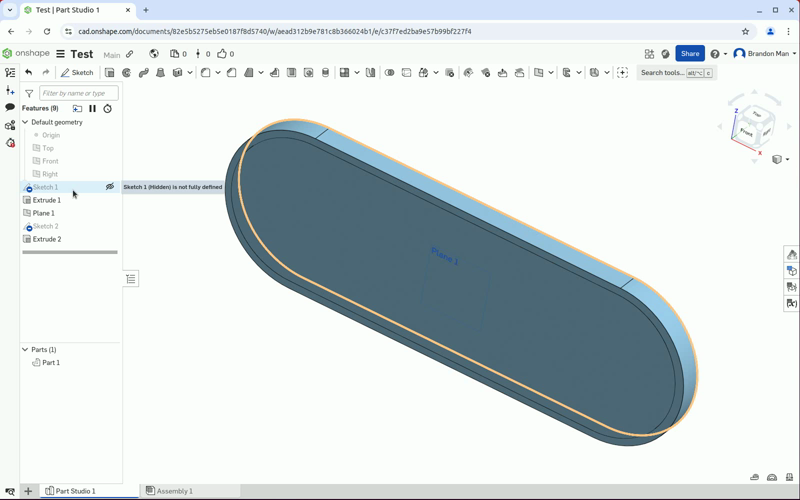
click(73, 189)